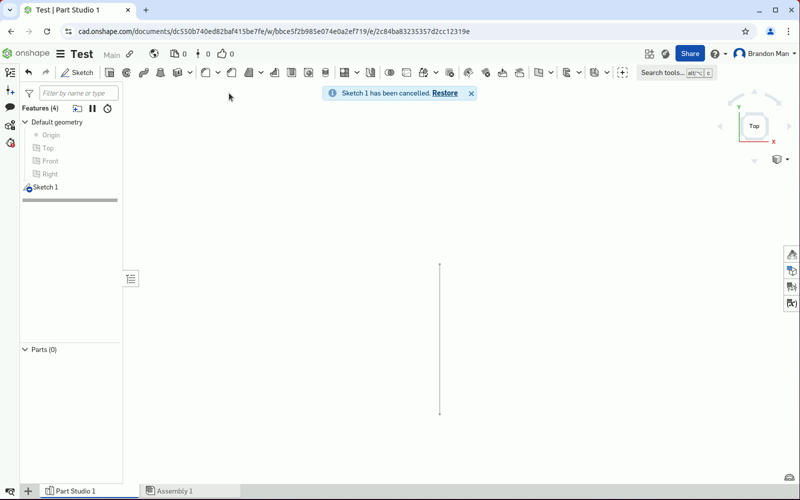
key(shift+h)
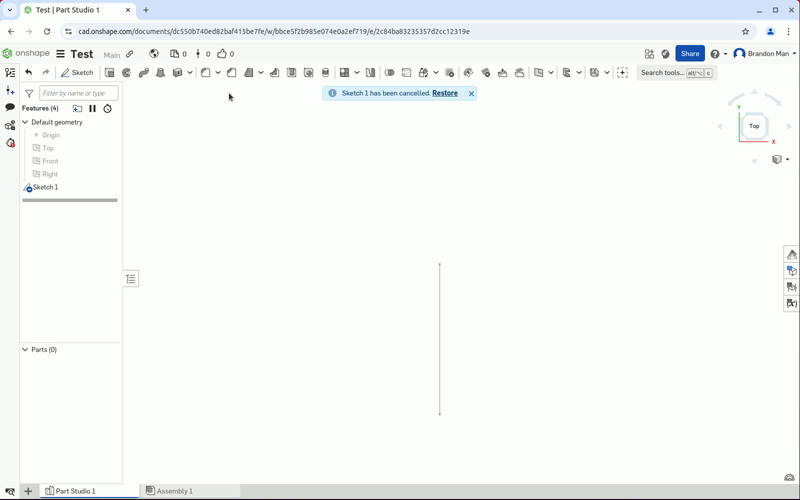
key(shift+s)
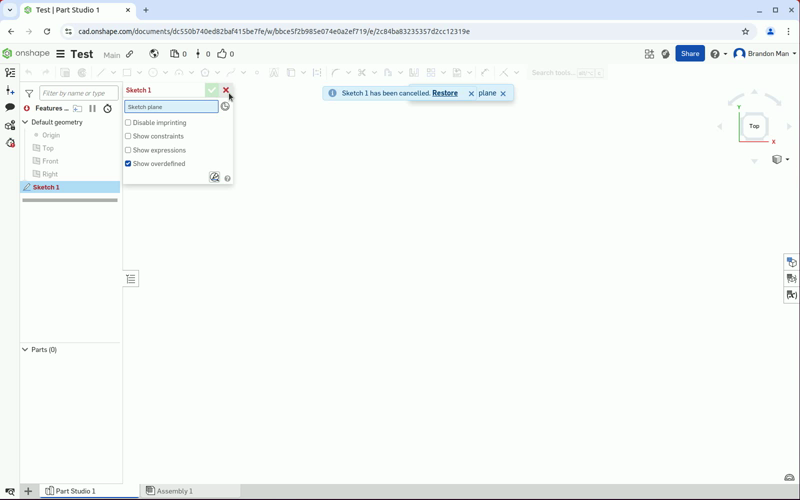
mouse_move(73, 150)
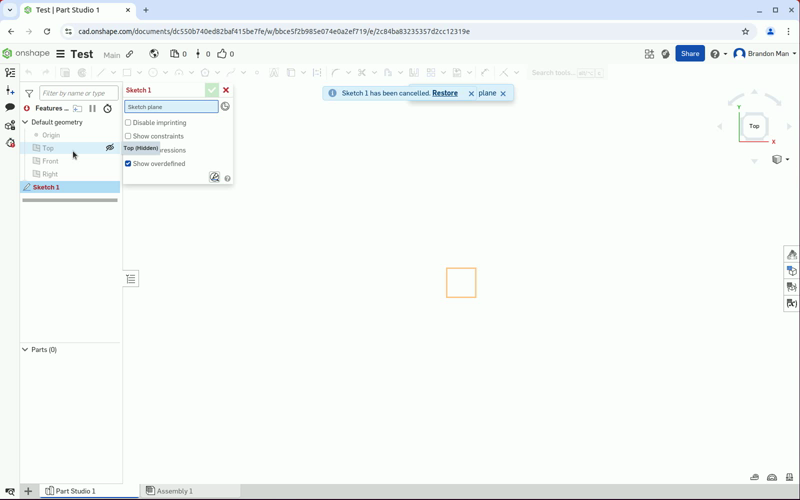
click(73, 150)
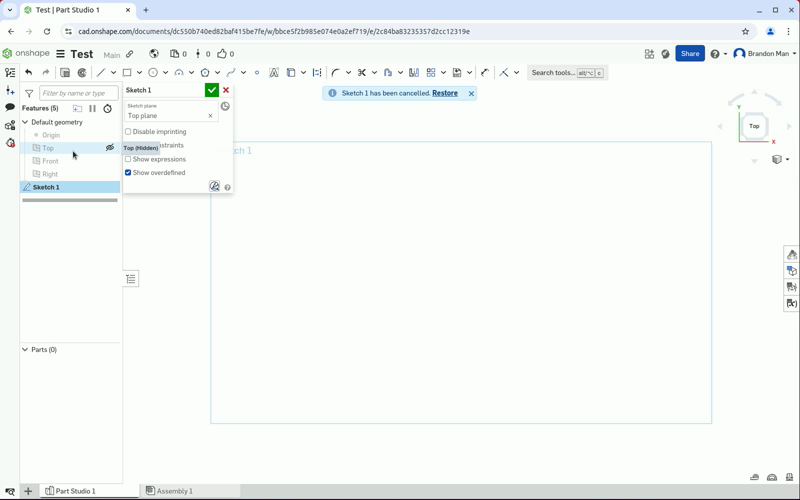
mouse_move(73, 352)
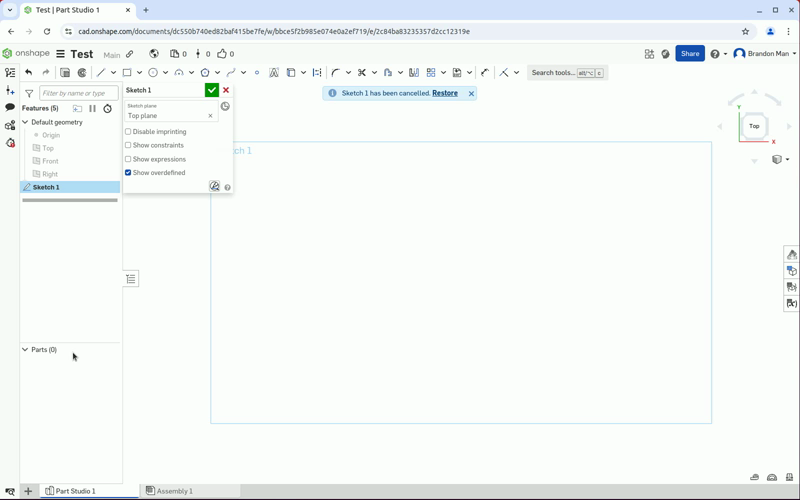
key(y)
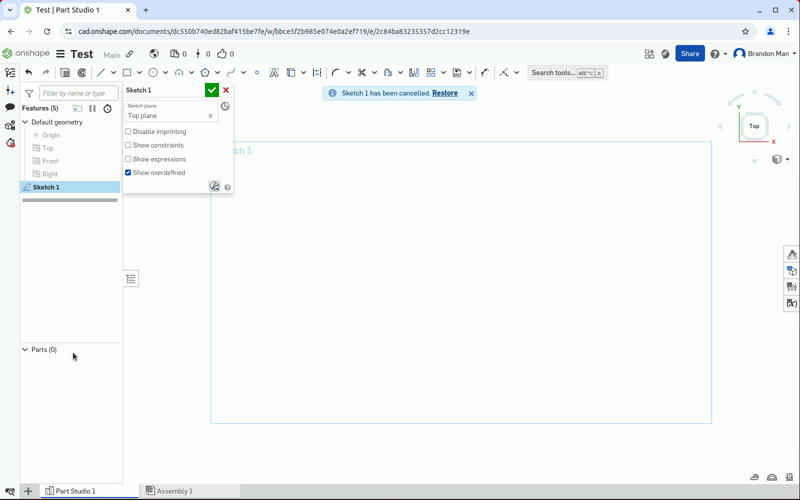
key(c)
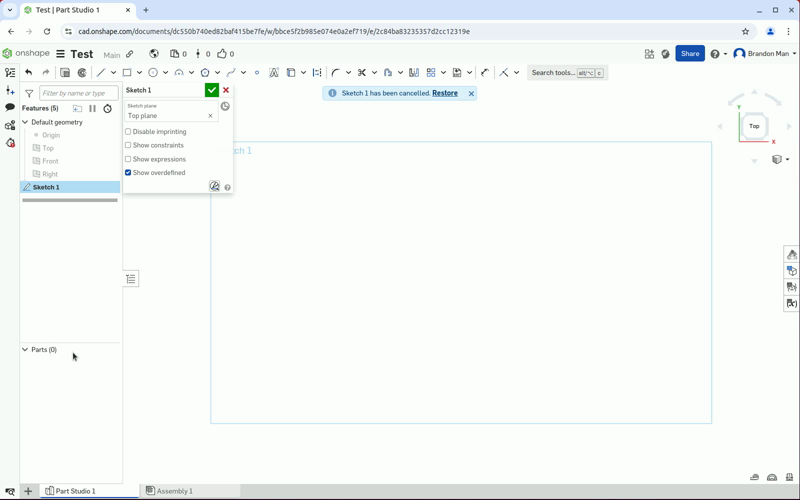
key_down(shift)
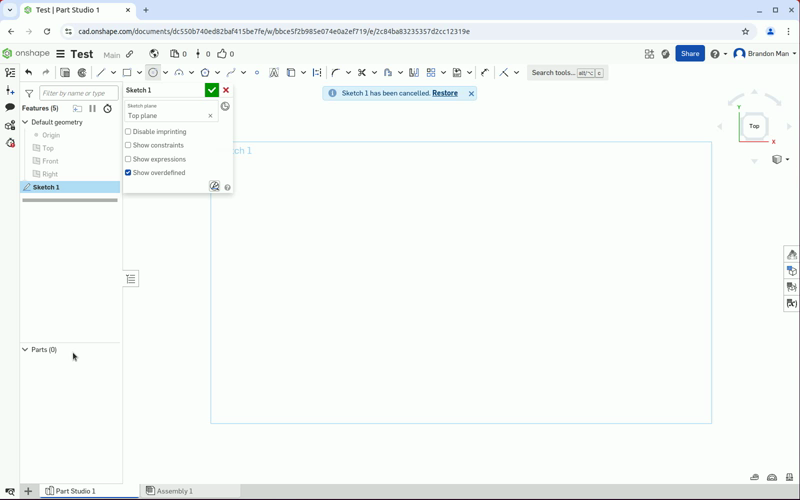
mouse_move(392, 282)
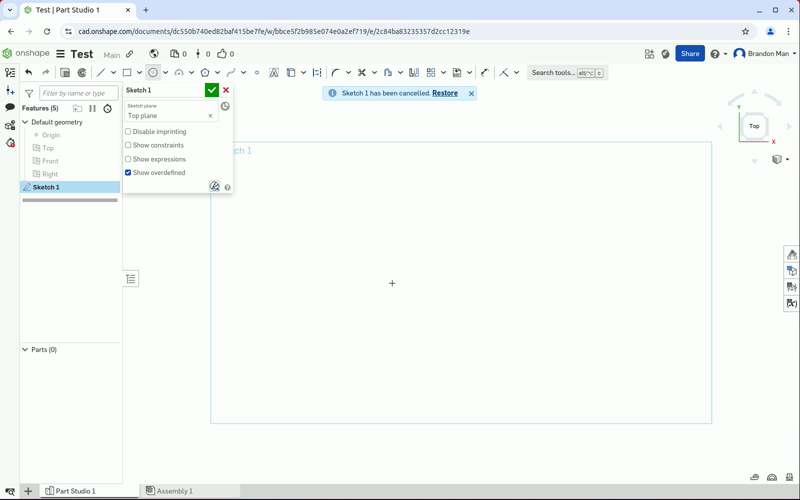
click(392, 282)
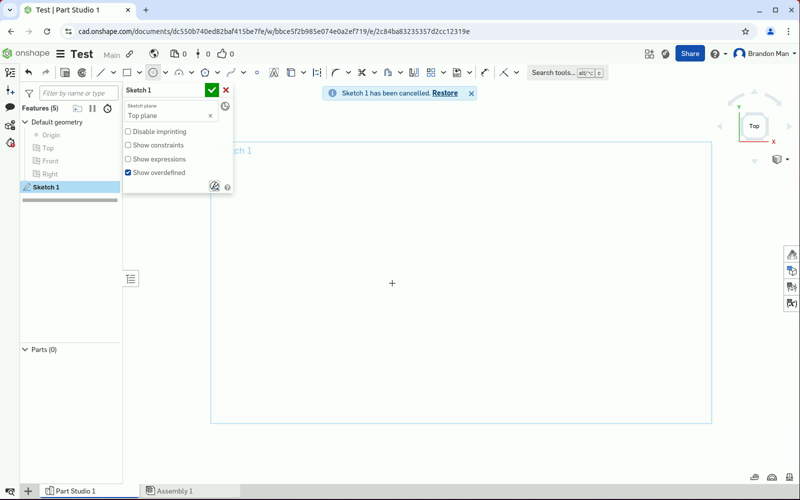
key_up(shift)
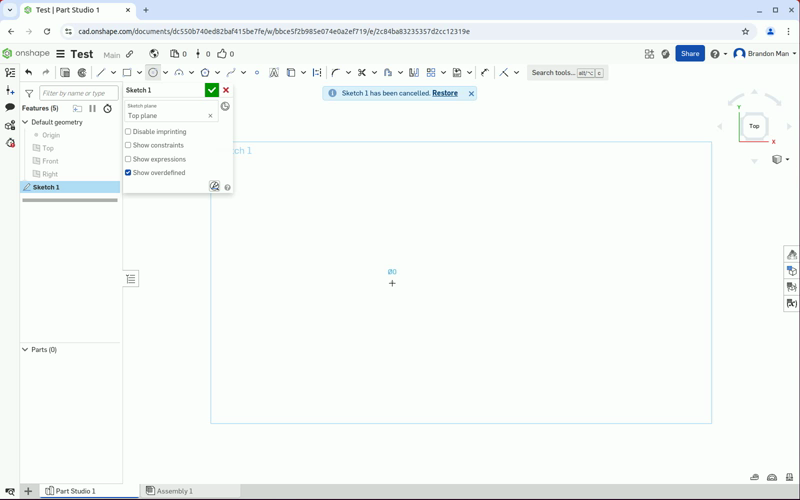
mouse_move(435, 282)
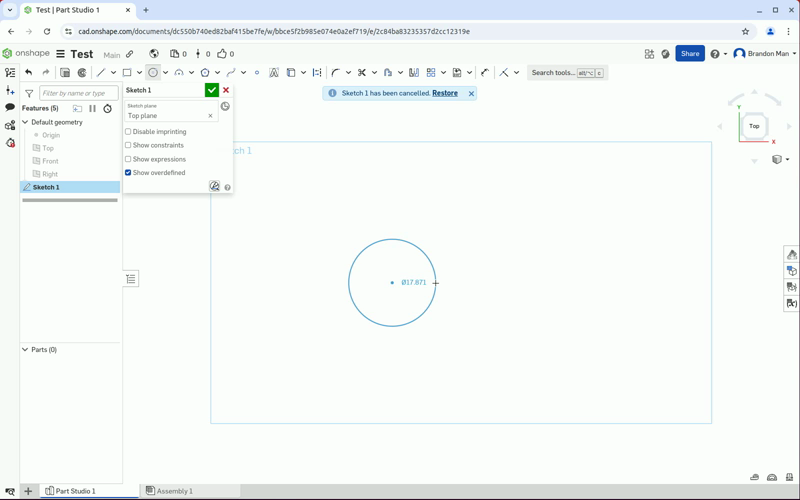
click(435, 282)
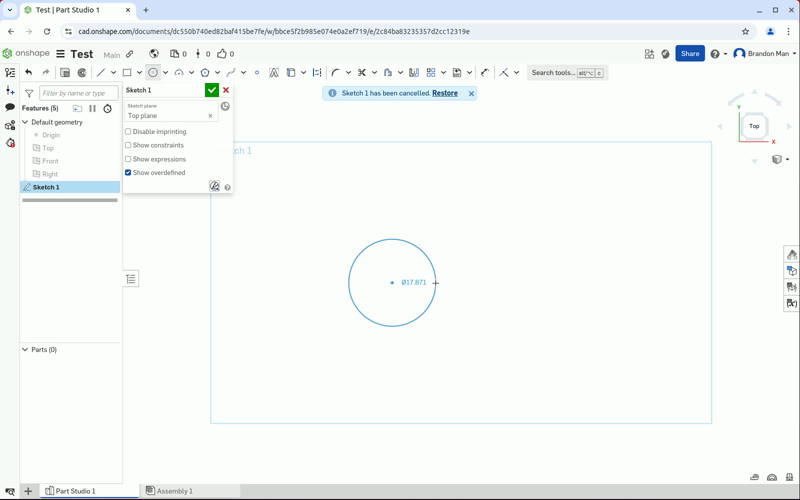
key(esc)
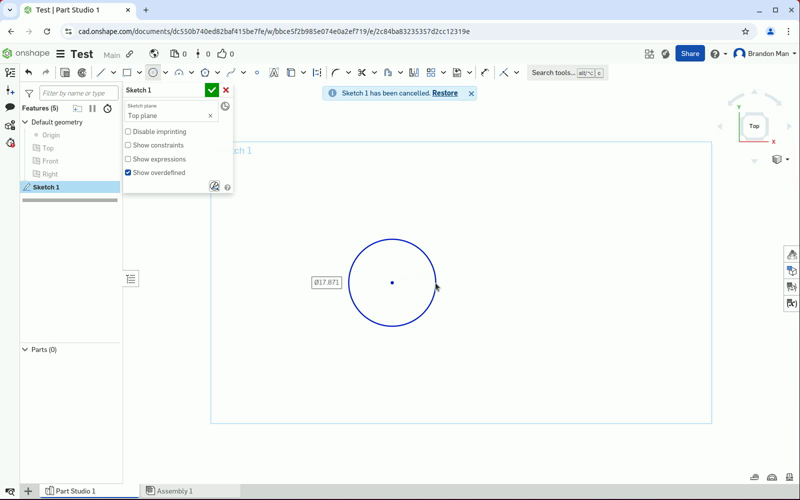
key(c)
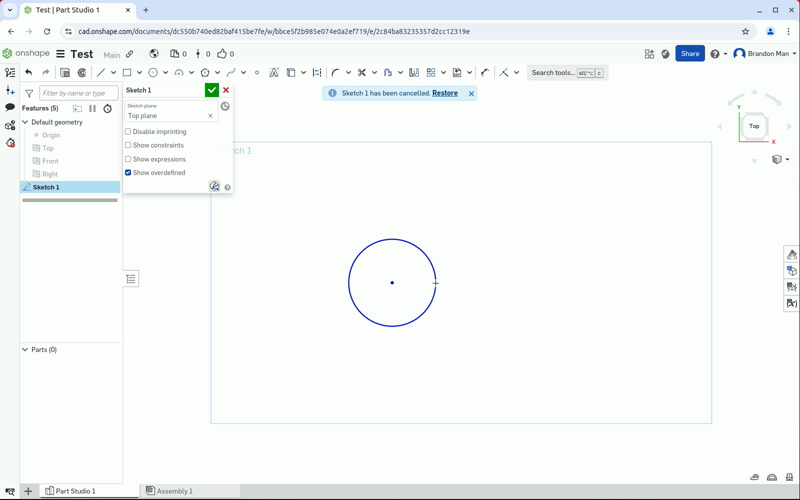
key_down(shift)
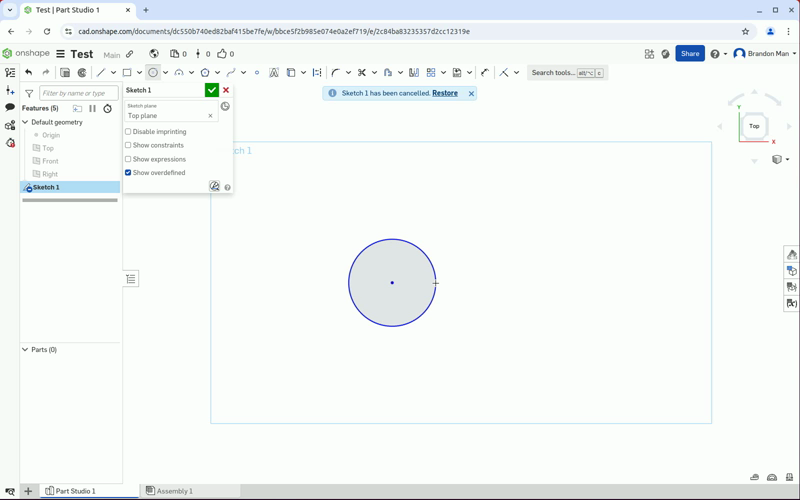
mouse_move(392, 282)
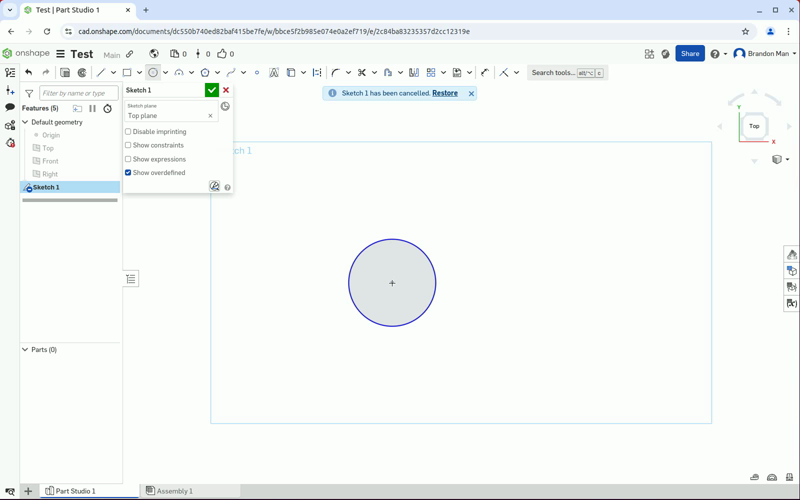
click(392, 282)
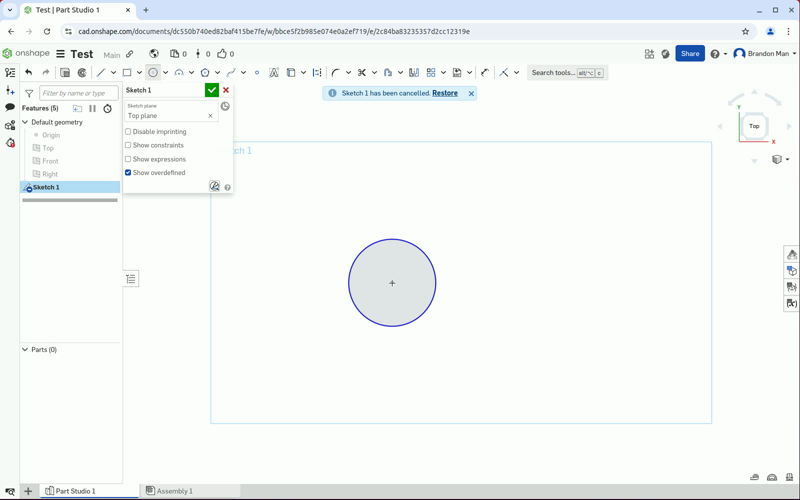
key_up(shift)
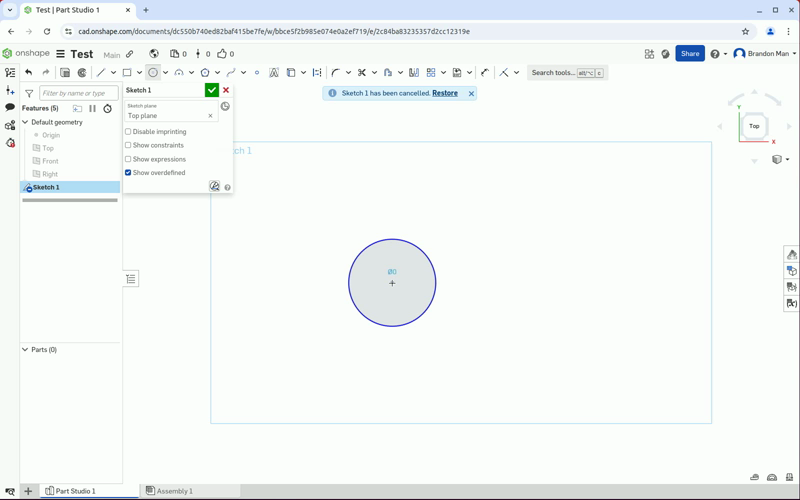
mouse_move(415, 282)
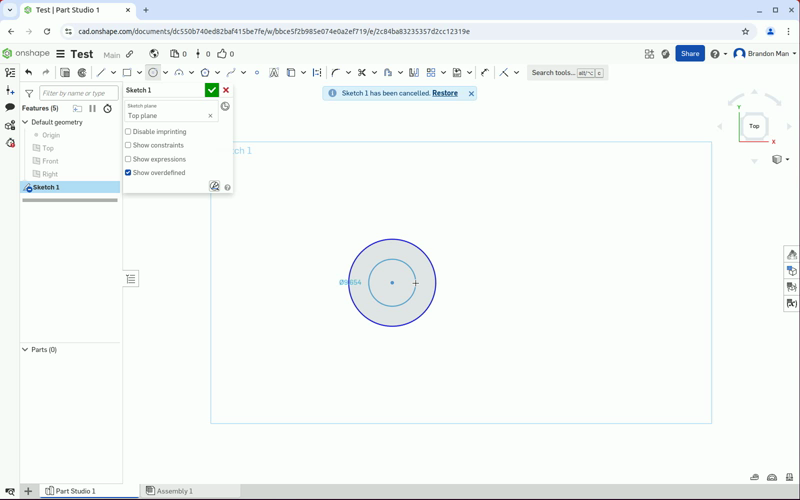
click(415, 282)
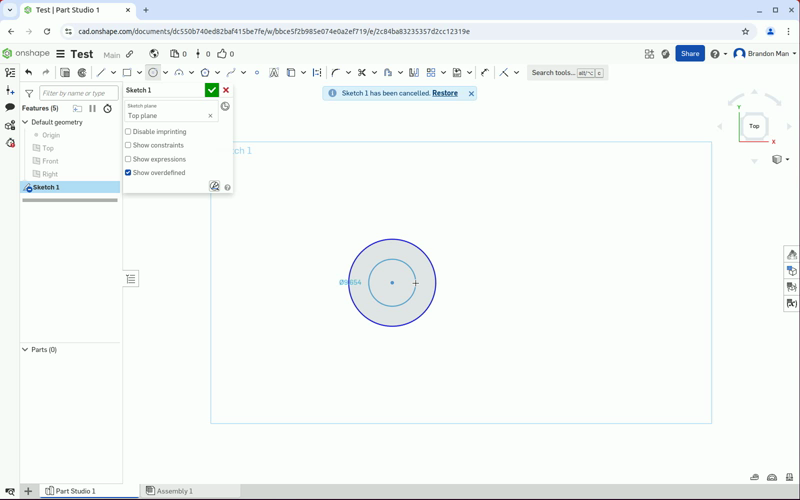
key(esc)
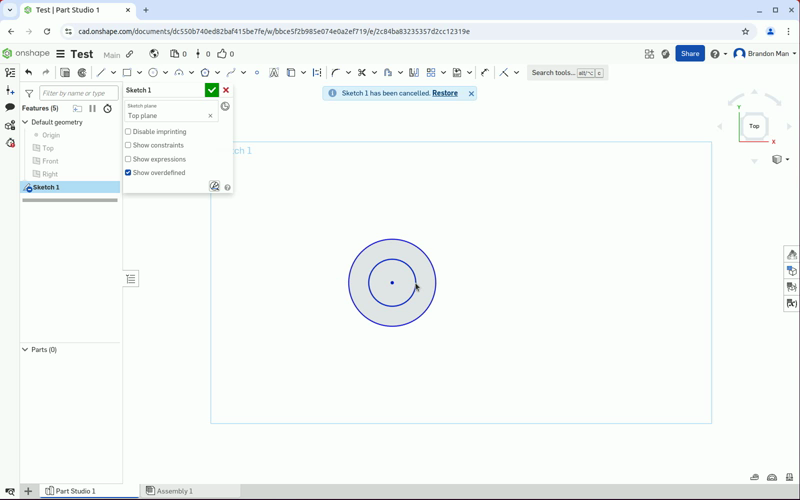
mouse_move(352, 274)
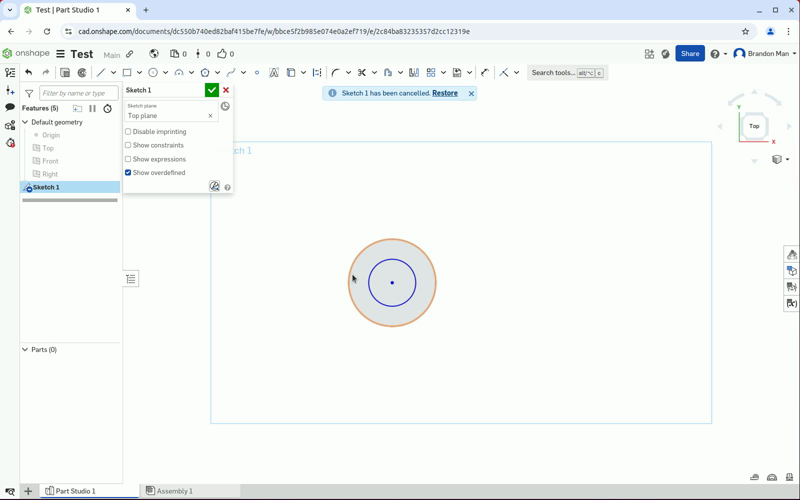
click(352, 274)
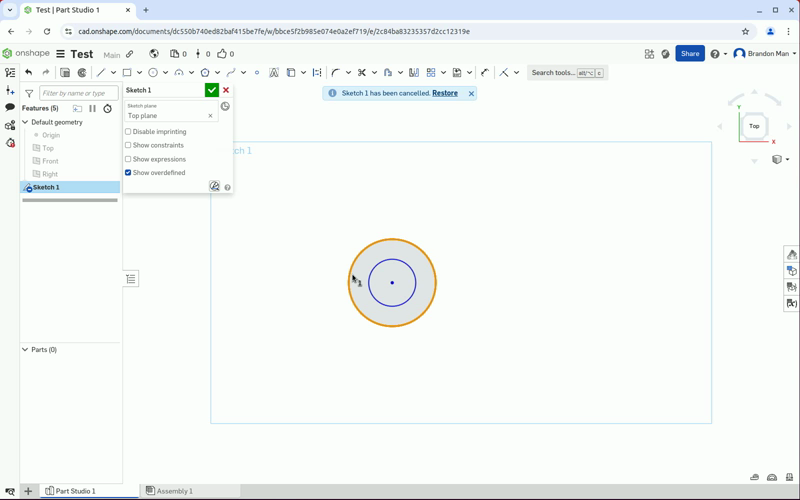
mouse_move(73, 352)
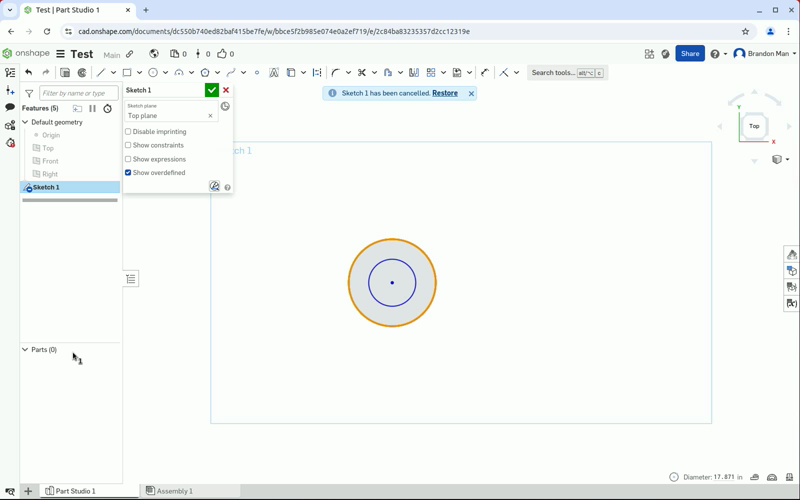
key(shift+y)
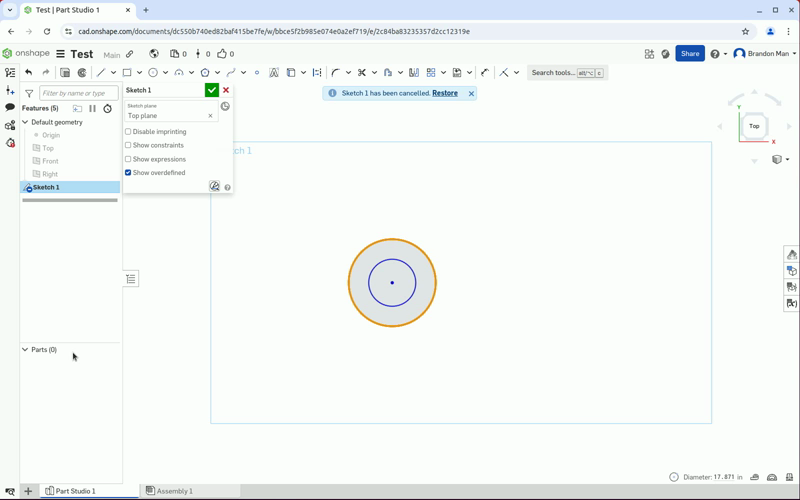
key(shift+e)
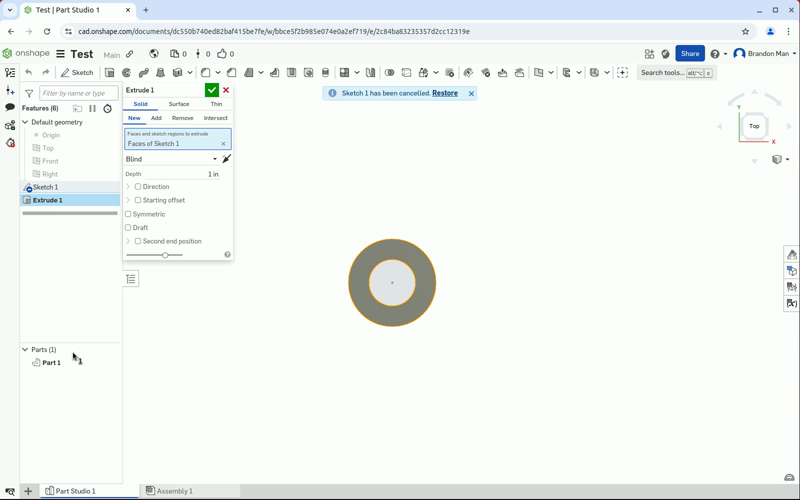
mouse_move(143, 106)
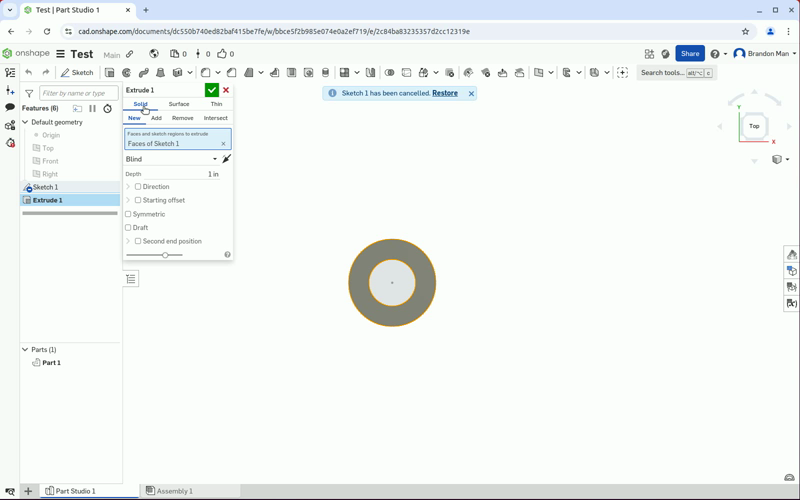
click(143, 106)
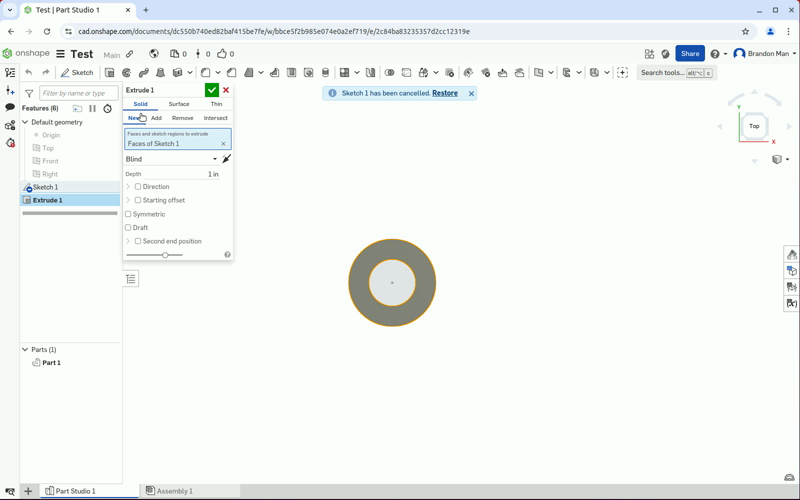
mouse_move(137, 120)
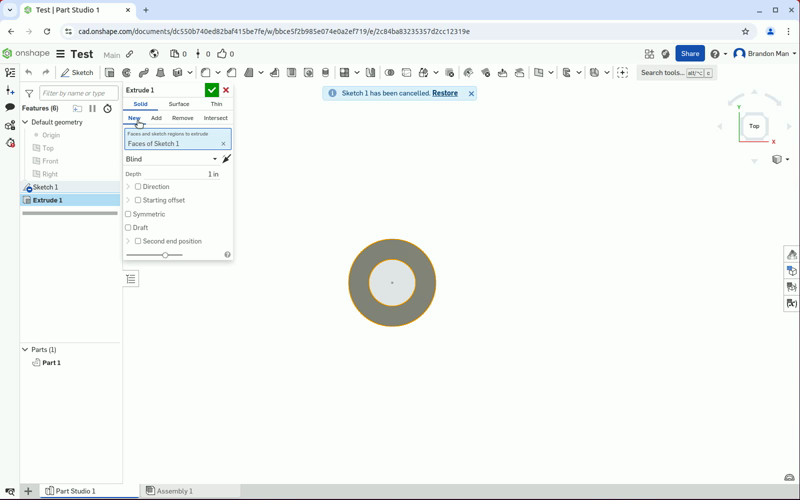
click(137, 120)
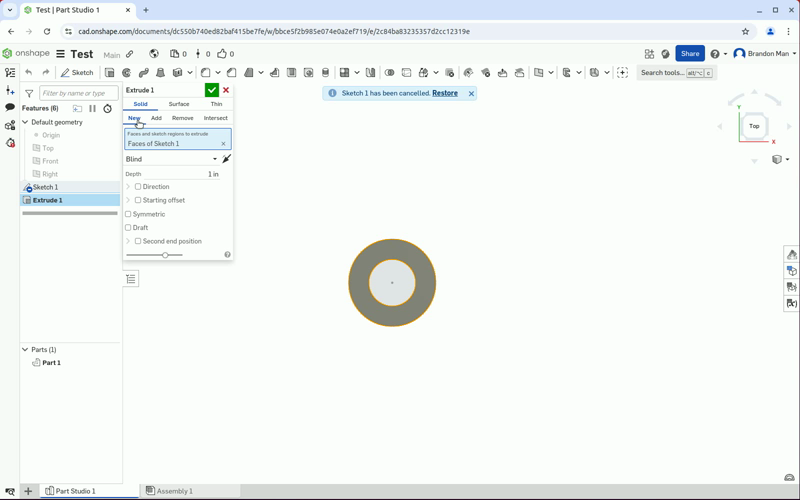
key(tab, 4)
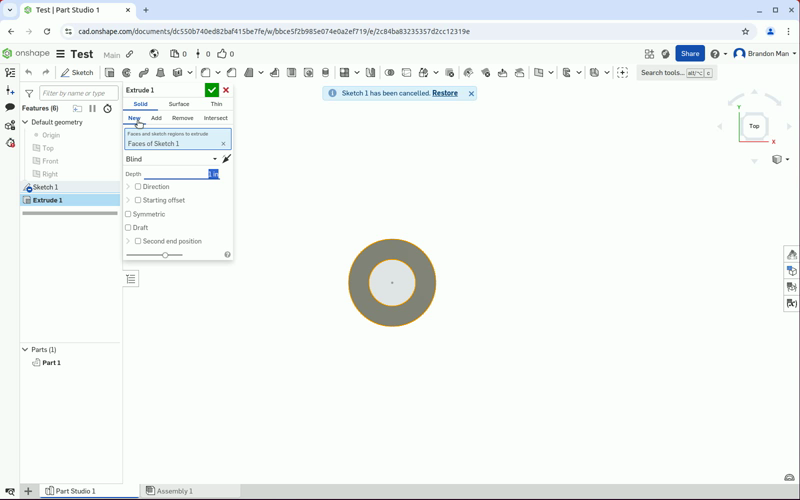
text(7.703)
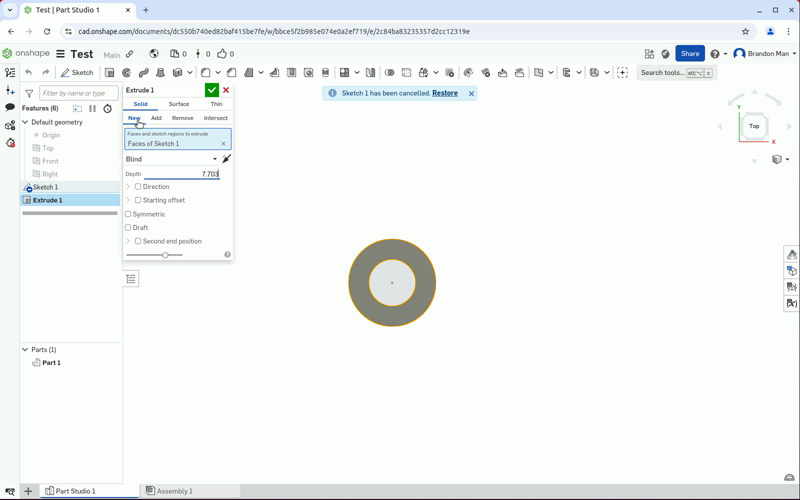
key(enter)
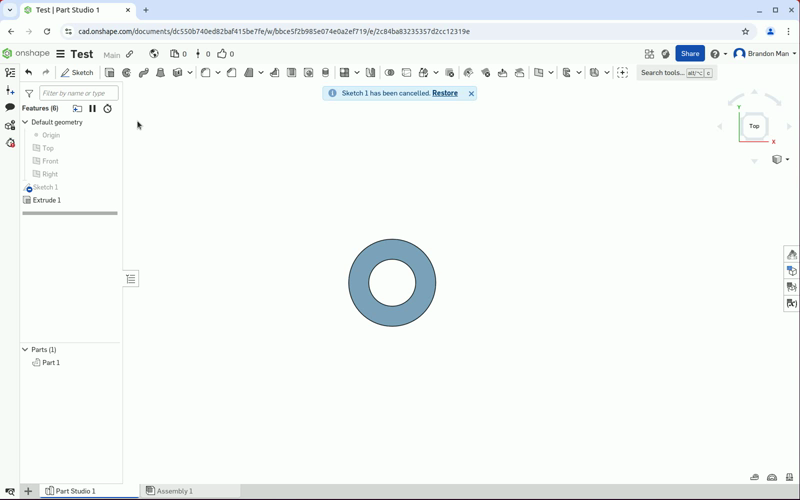
key(shift+h)
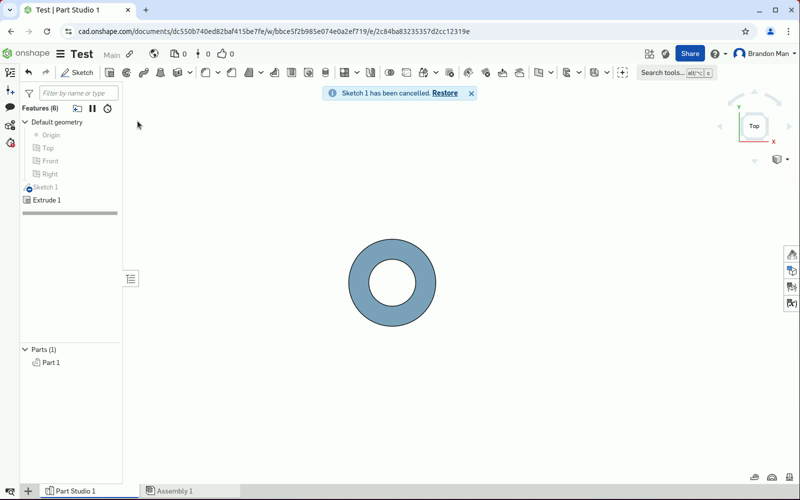
key(shift+h)
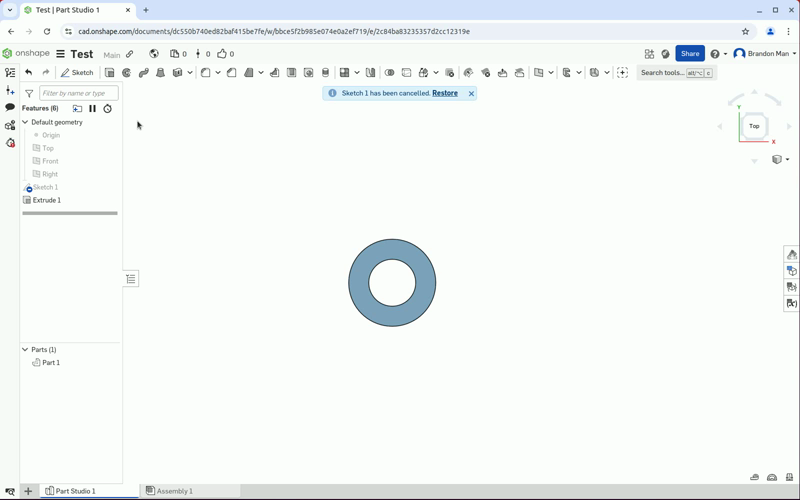
mouse_move(73, 189)
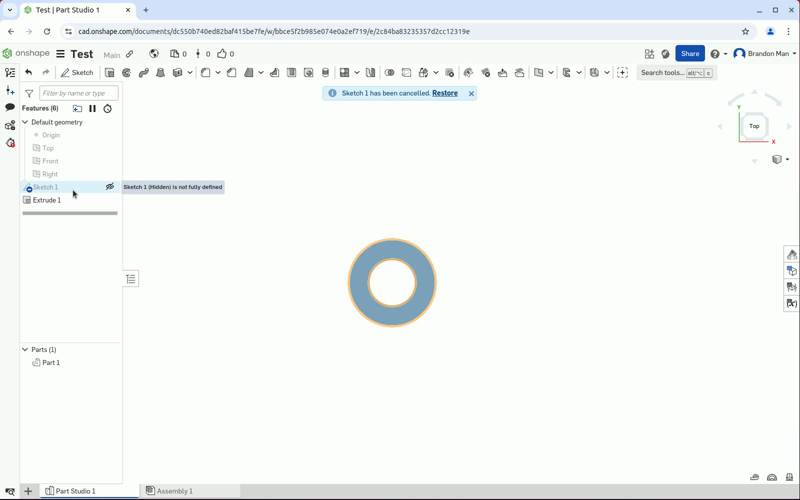
click(73, 189)
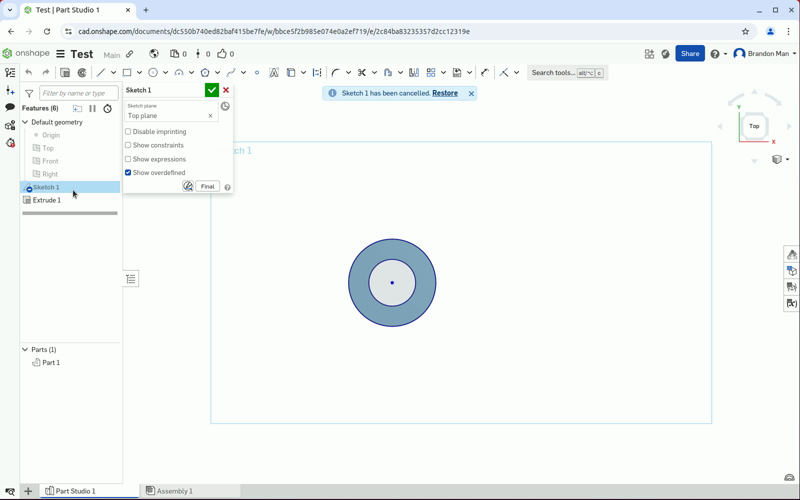
mouse_move(229, 92)
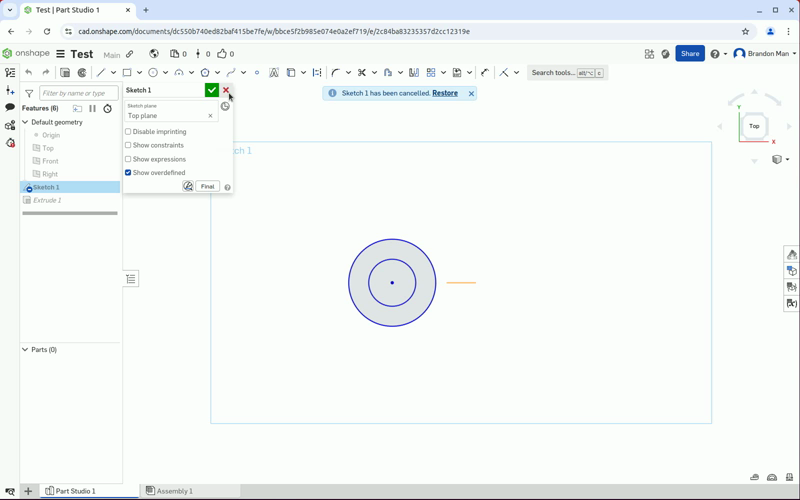
click(229, 92)
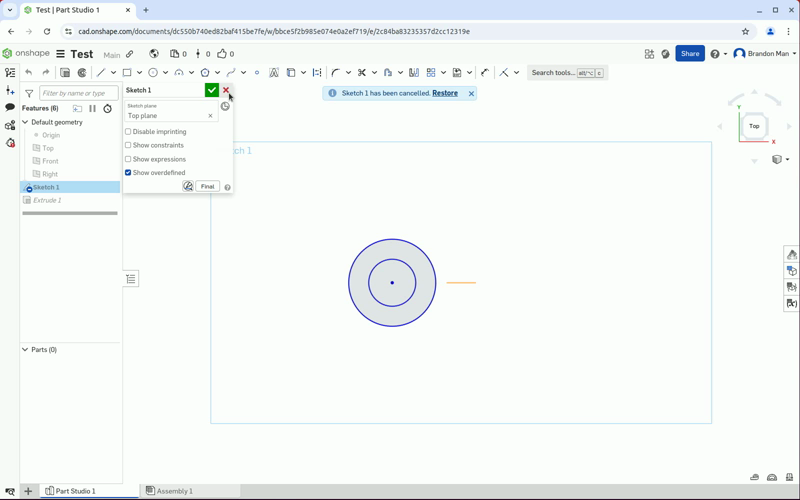
key(shift+s)
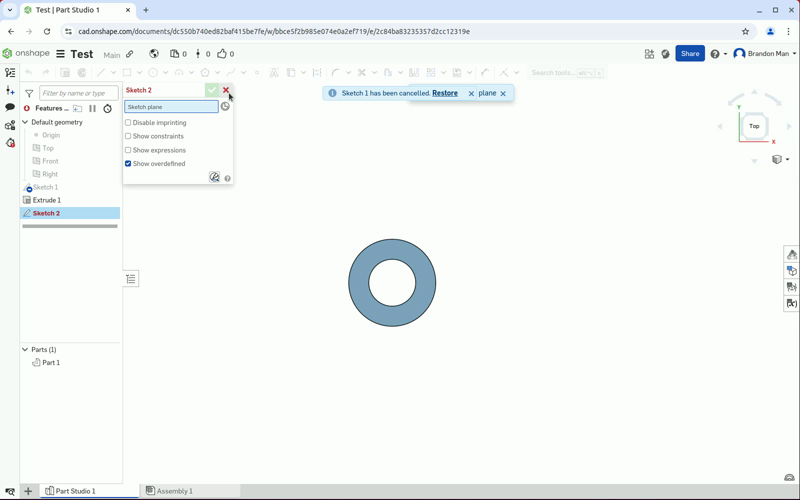
mouse_move(73, 150)
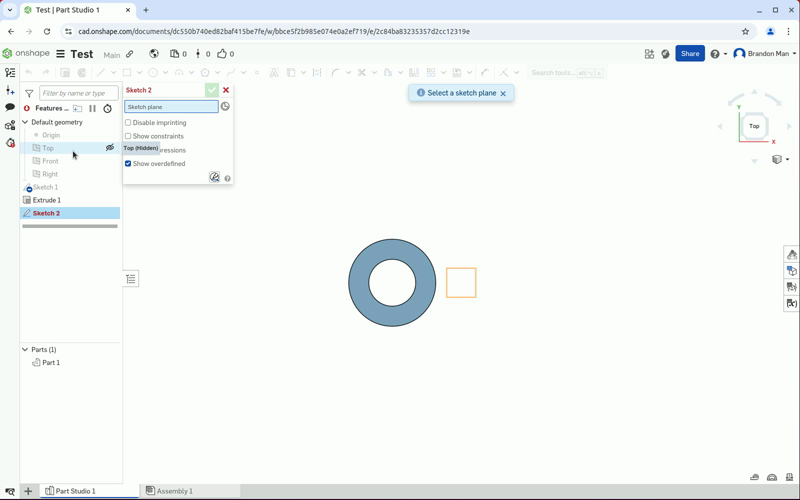
click(73, 150)
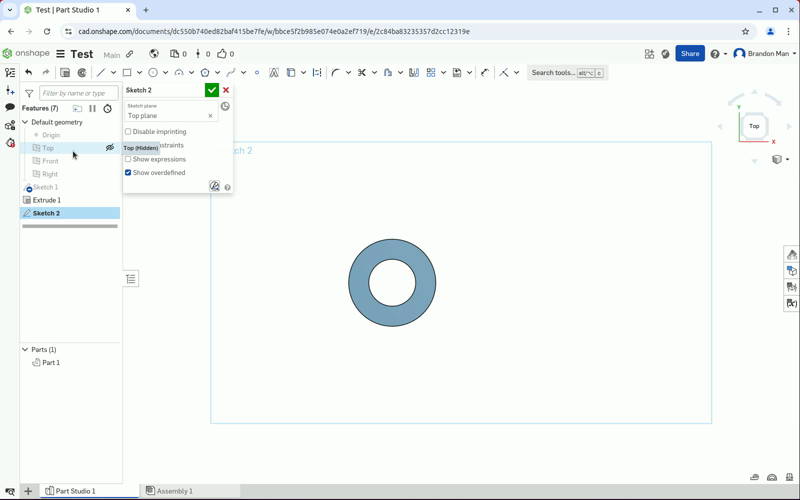
mouse_move(73, 352)
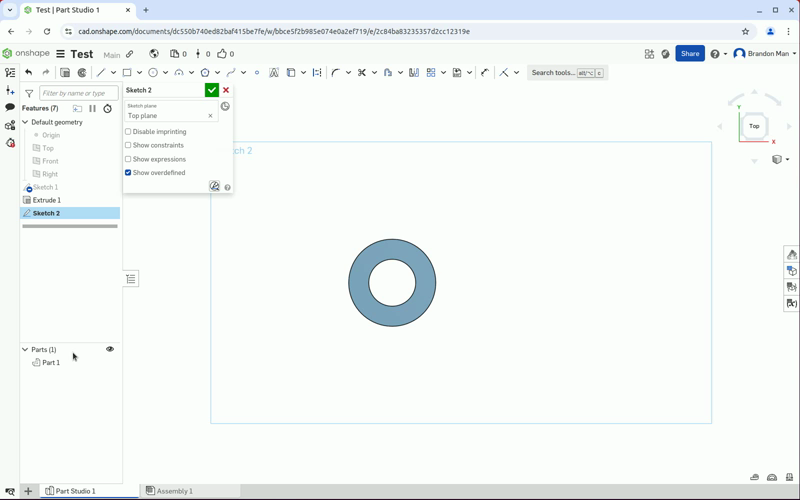
key(y)
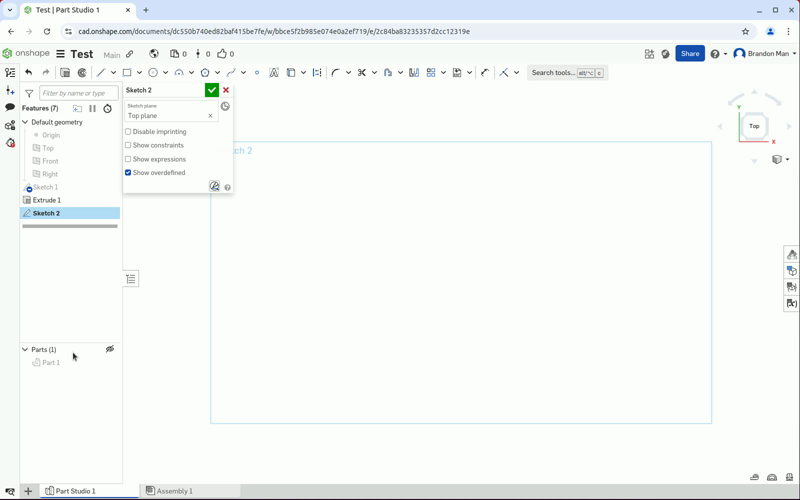
key(l)
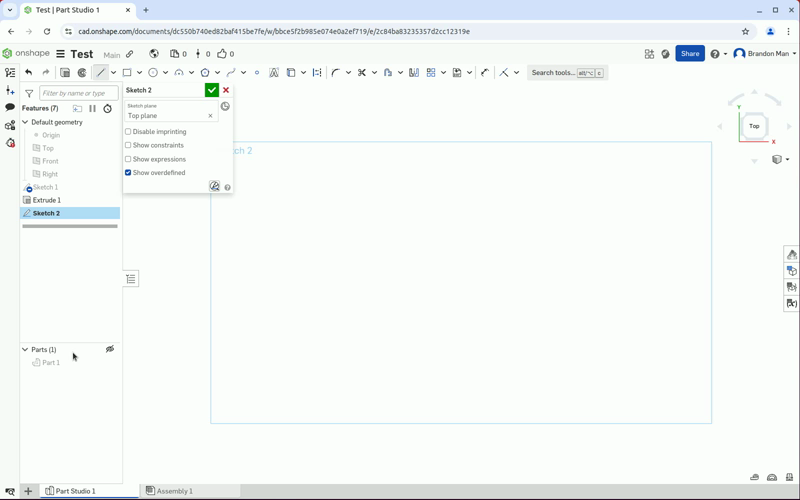
key_down(shift)
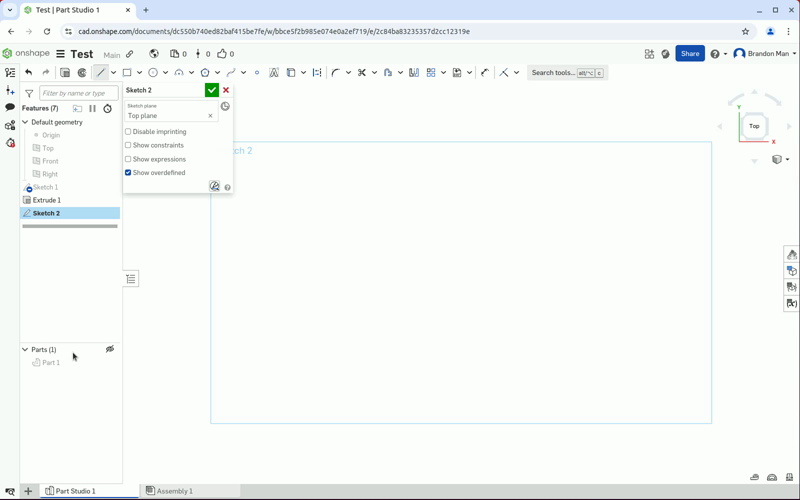
mouse_move(391, 326)
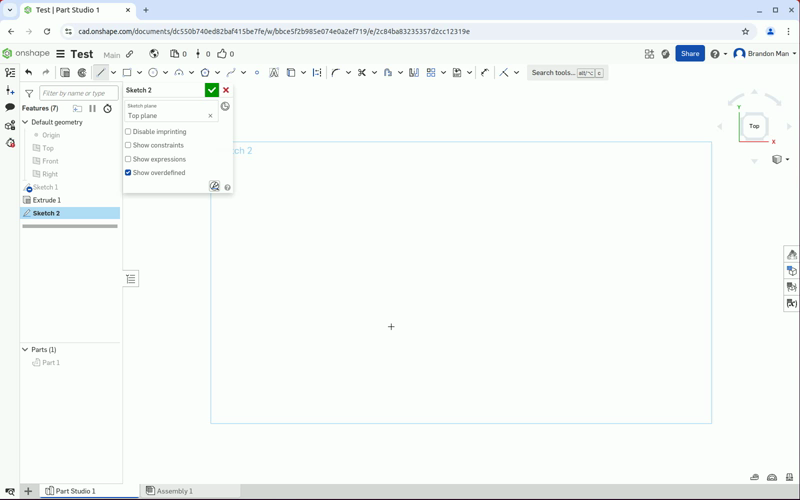
click(391, 326)
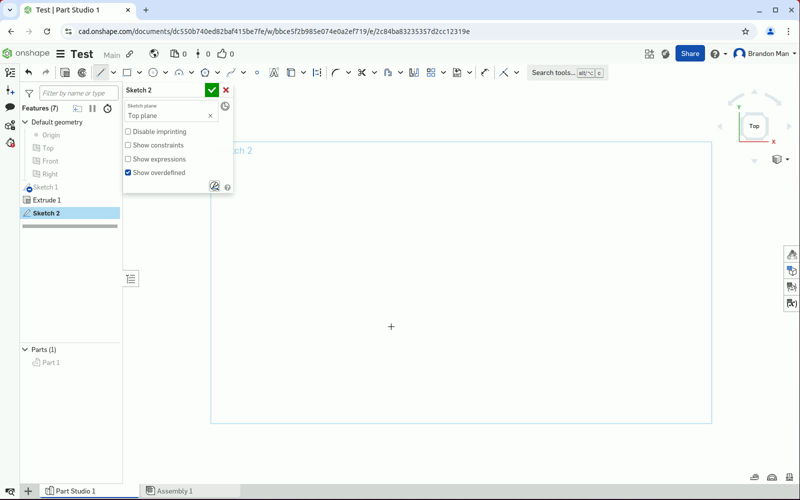
key_up(shift)
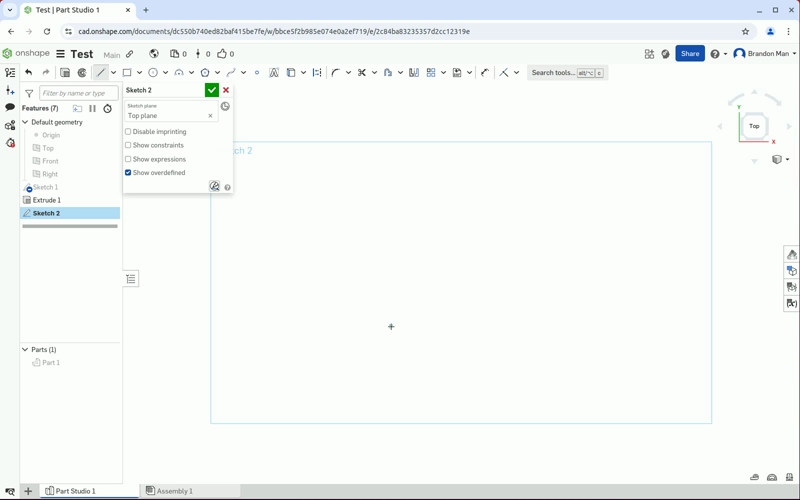
key_down(shift)
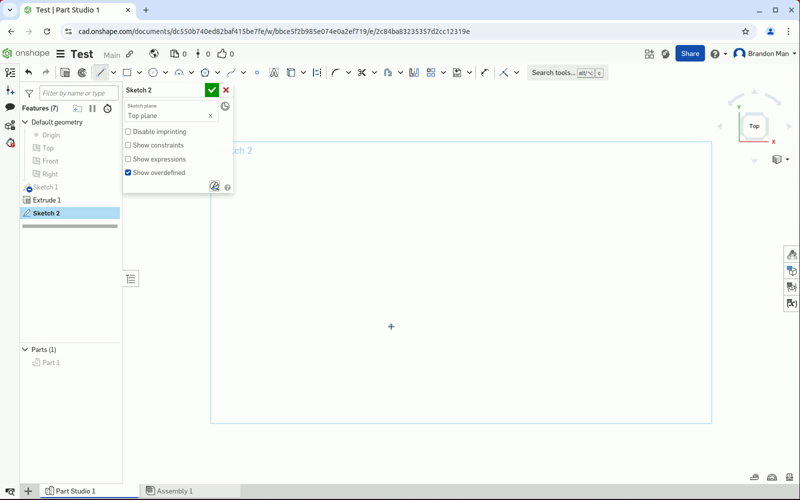
mouse_move(529, 324)
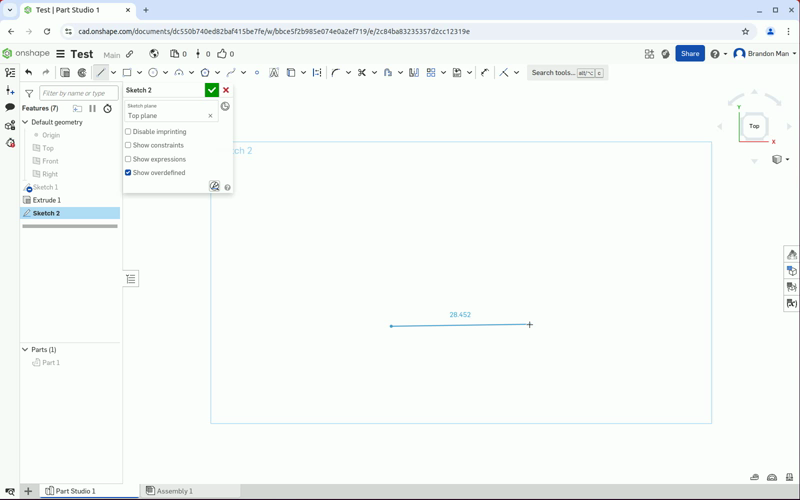
click(529, 324)
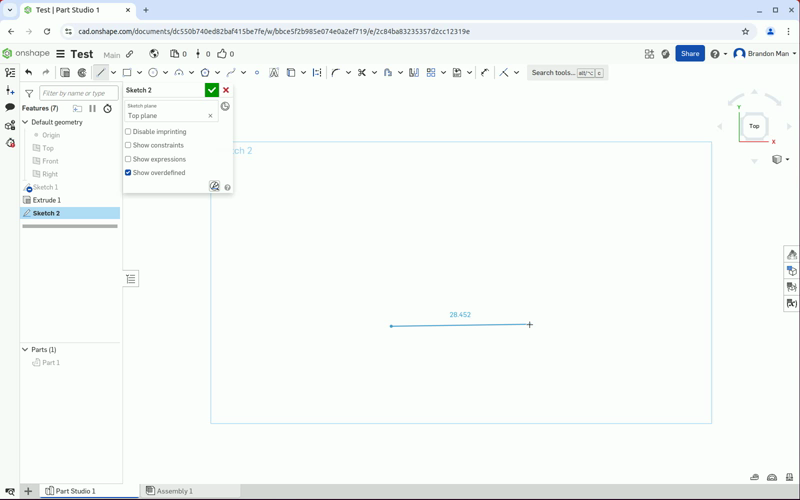
key_up(shift)
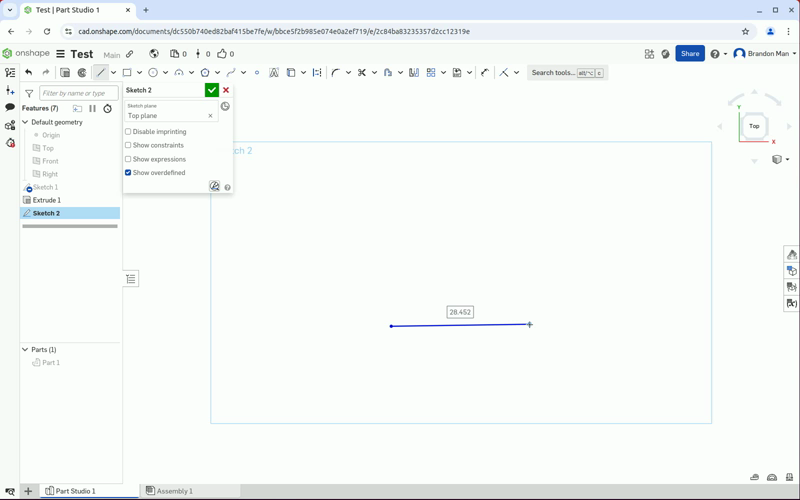
key(esc)
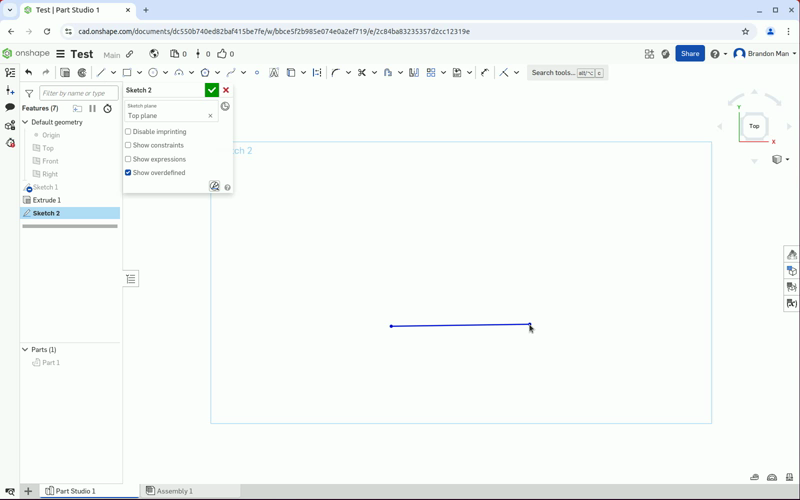
key(a)
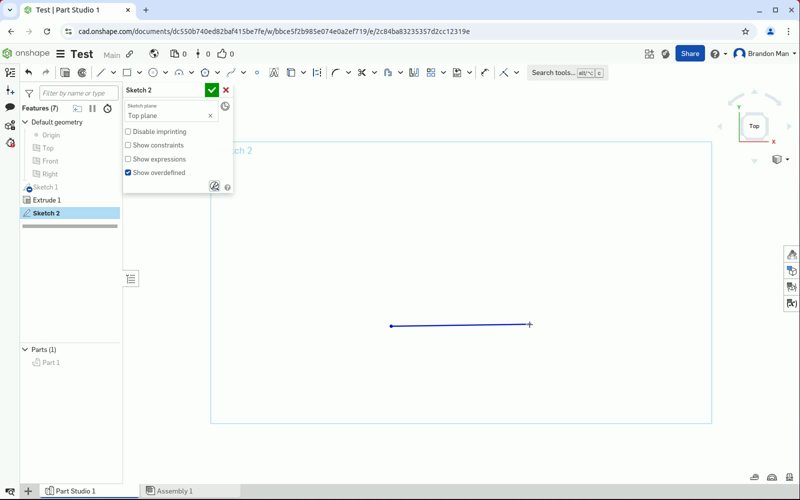
mouse_move(529, 324)
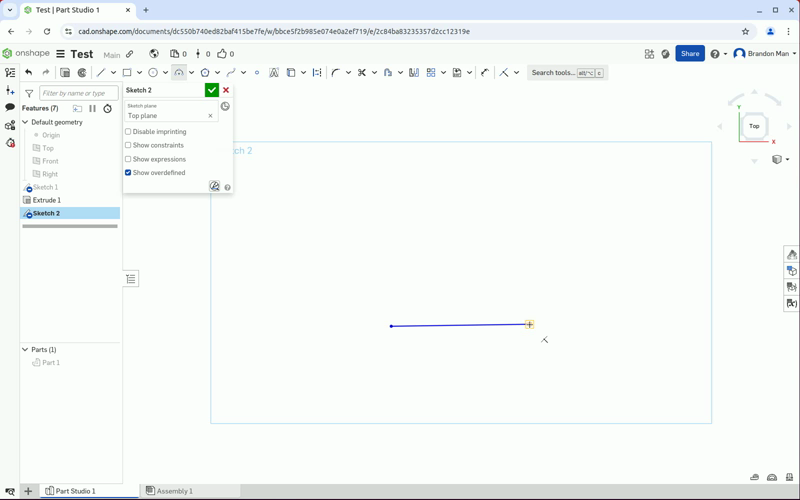
click(529, 324)
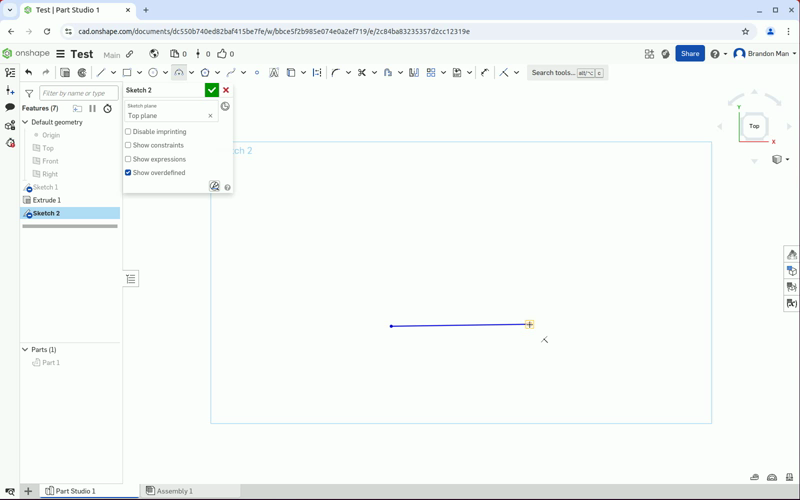
key_down(shift)
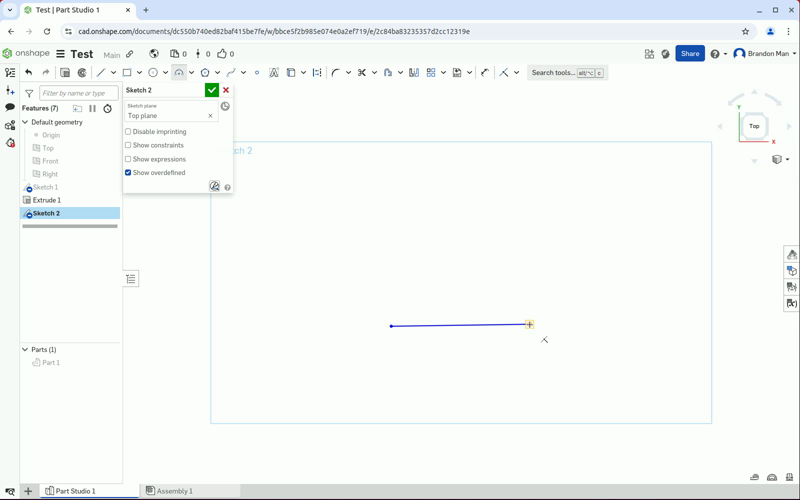
mouse_move(529, 241)
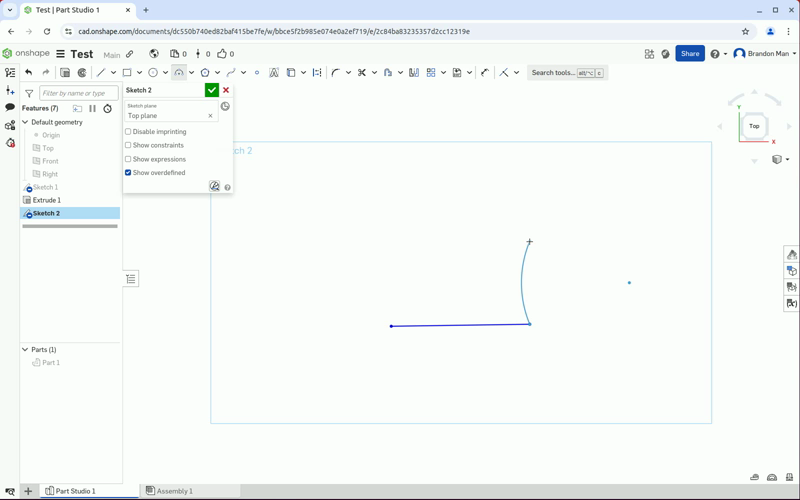
click(529, 241)
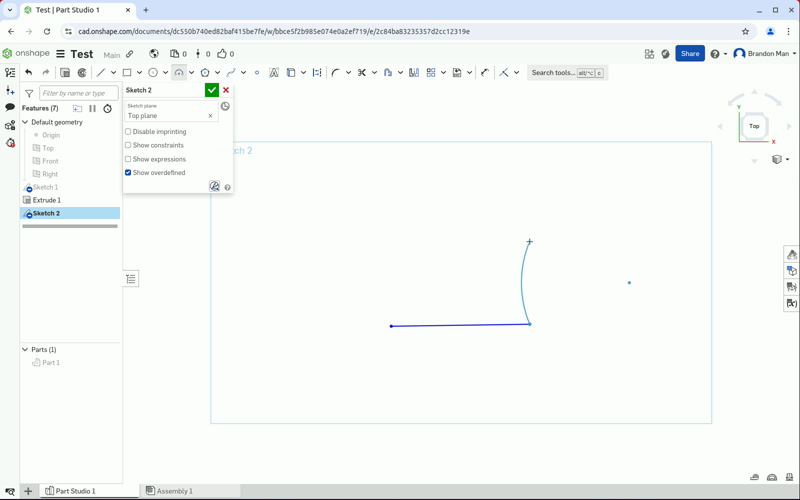
mouse_move(570, 282)
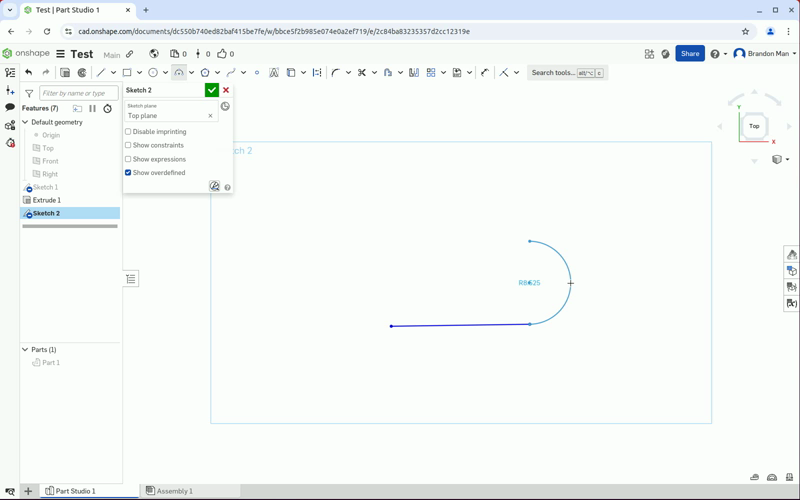
click(570, 282)
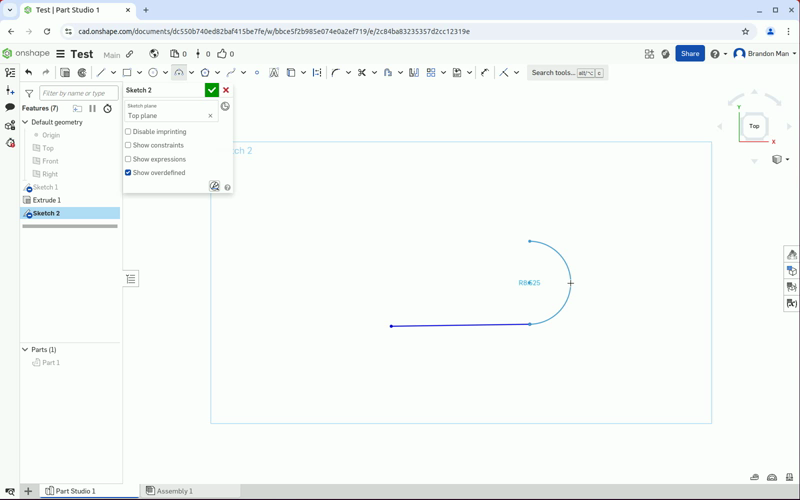
key_up(shift)
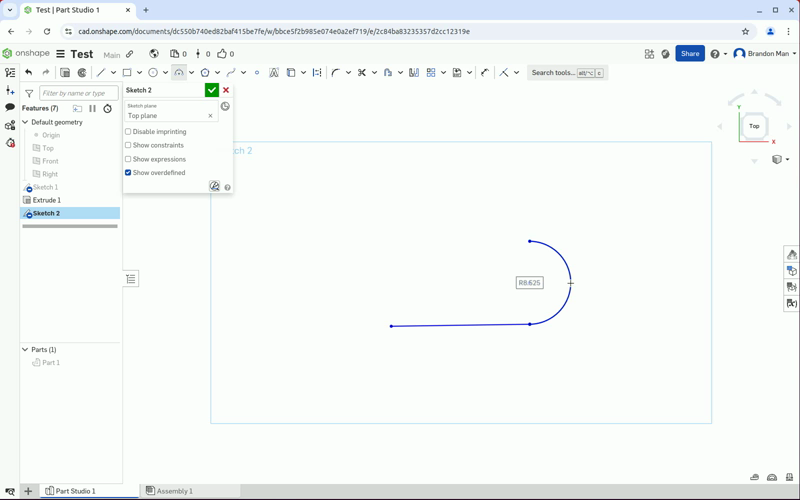
key(esc)
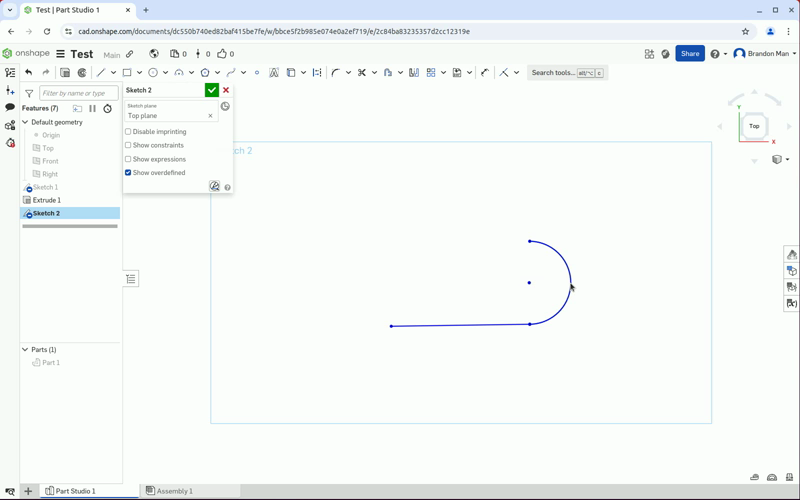
key(l)
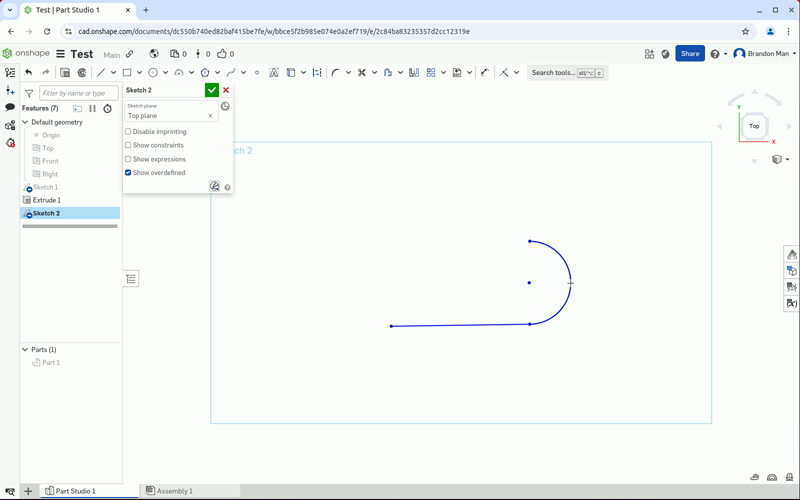
mouse_move(529, 241)
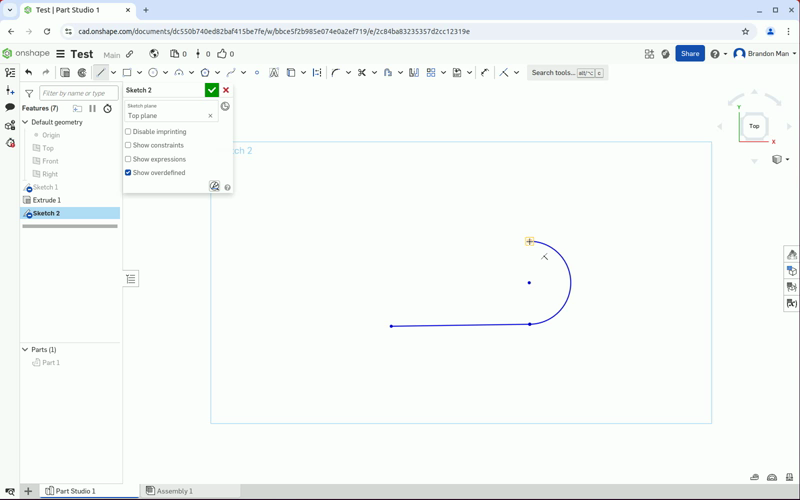
click(529, 241)
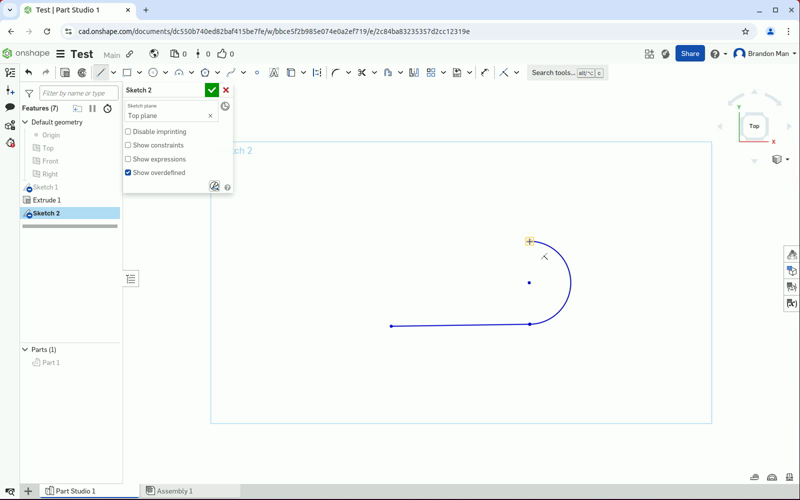
key_down(shift)
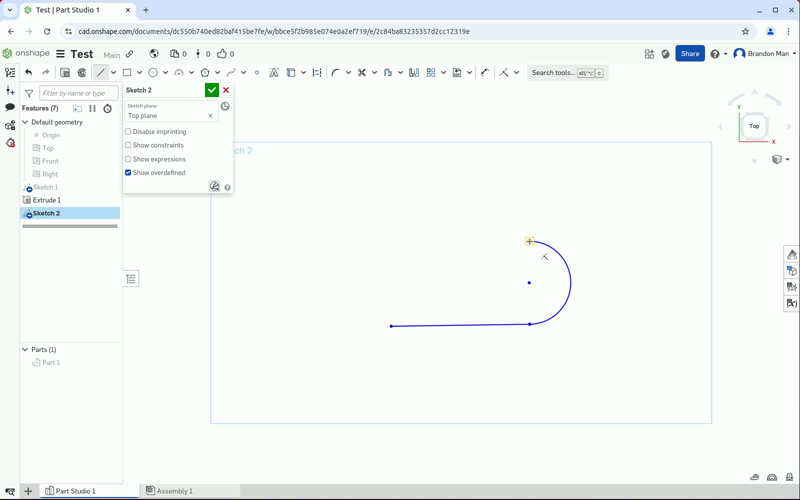
mouse_move(391, 241)
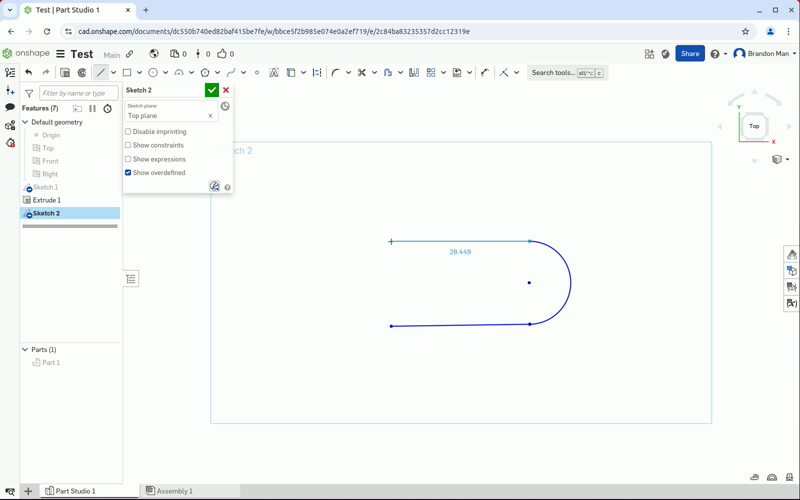
click(391, 241)
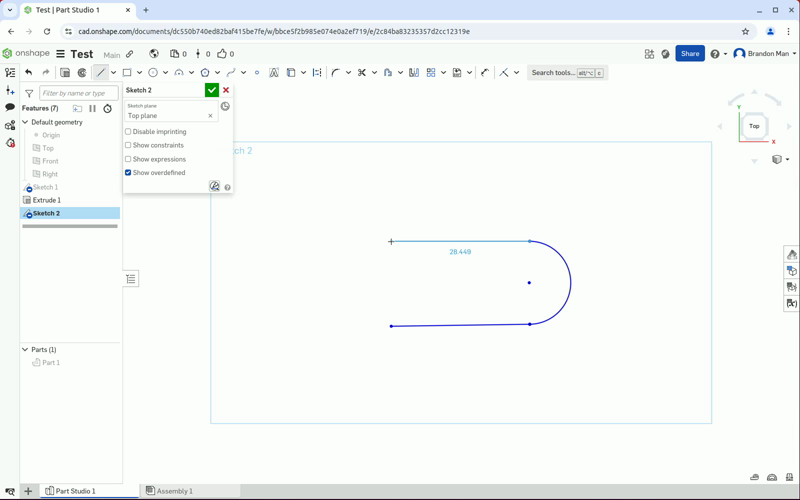
key_up(shift)
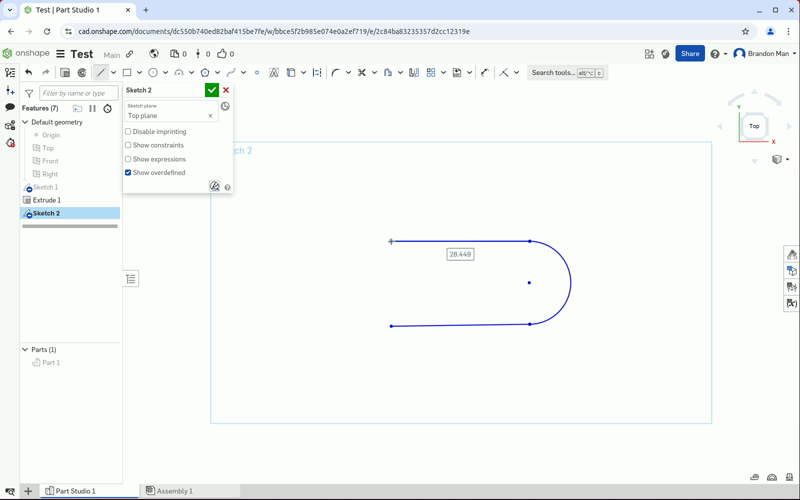
key(esc)
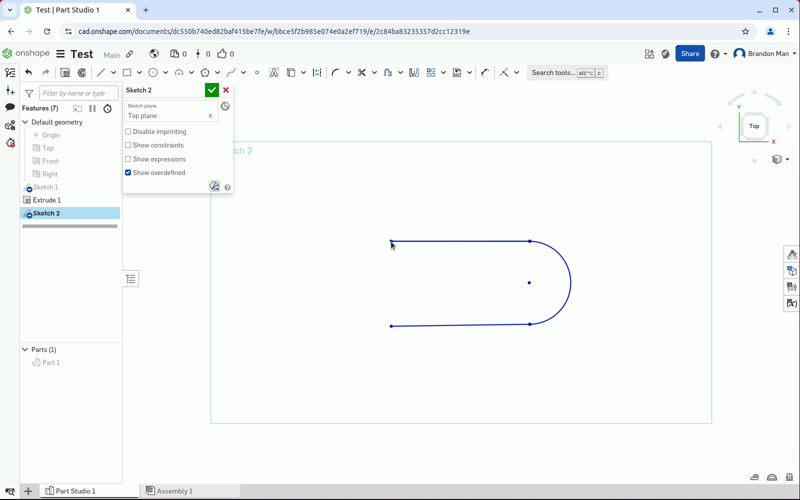
key(a)
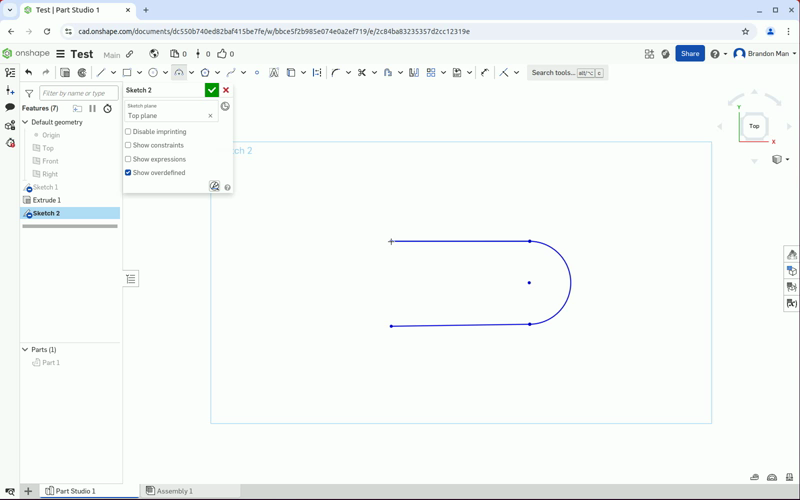
mouse_move(391, 241)
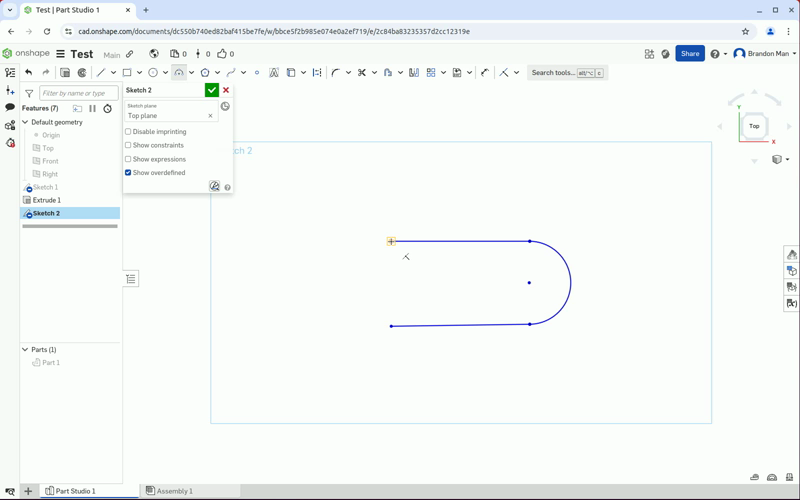
click(391, 241)
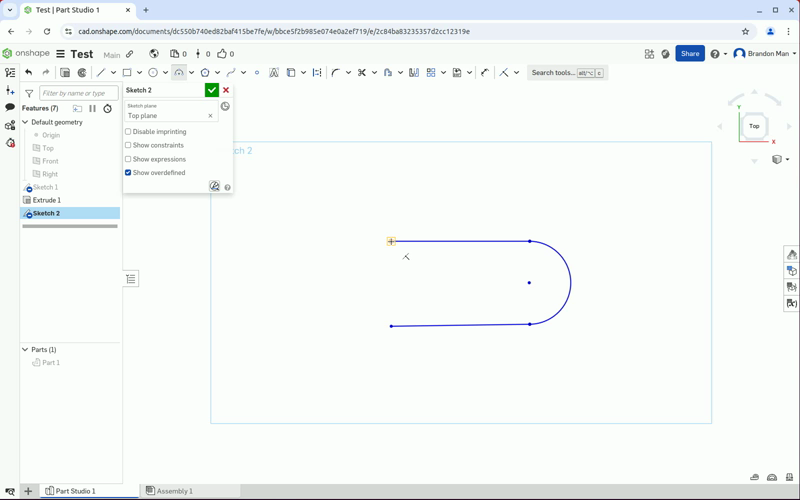
mouse_move(391, 326)
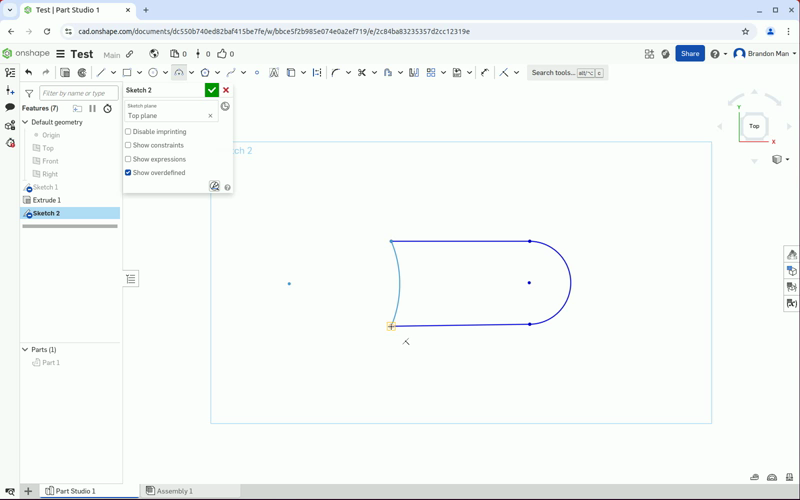
click(391, 326)
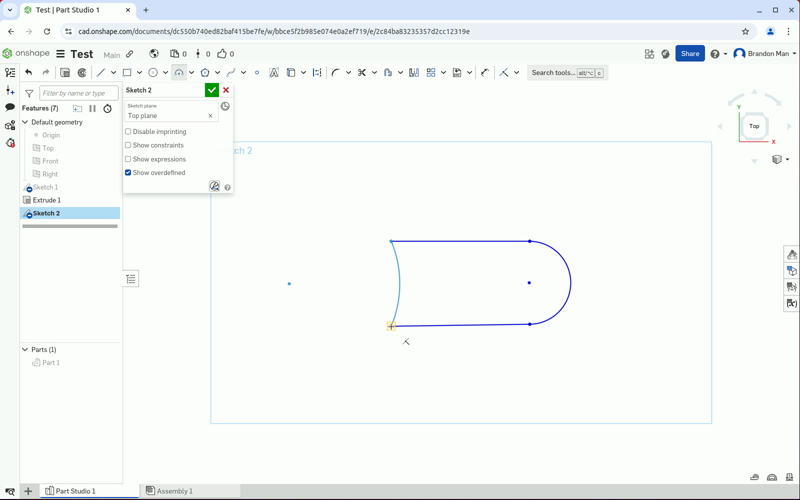
key_down(shift)
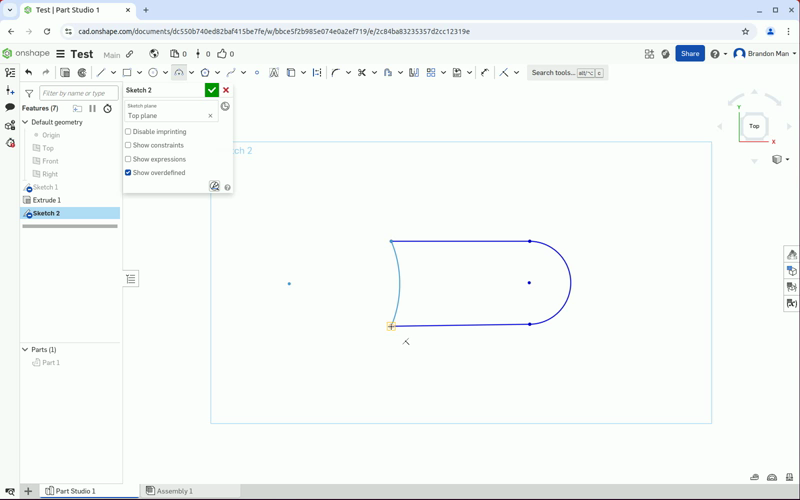
mouse_move(433, 283)
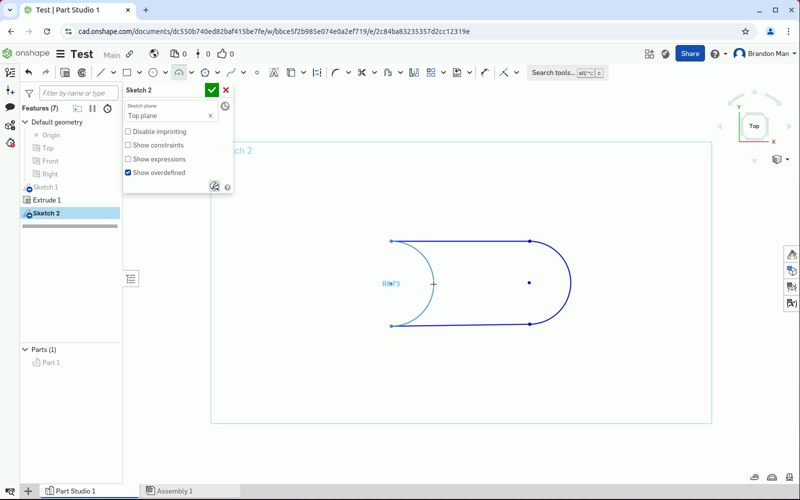
click(433, 283)
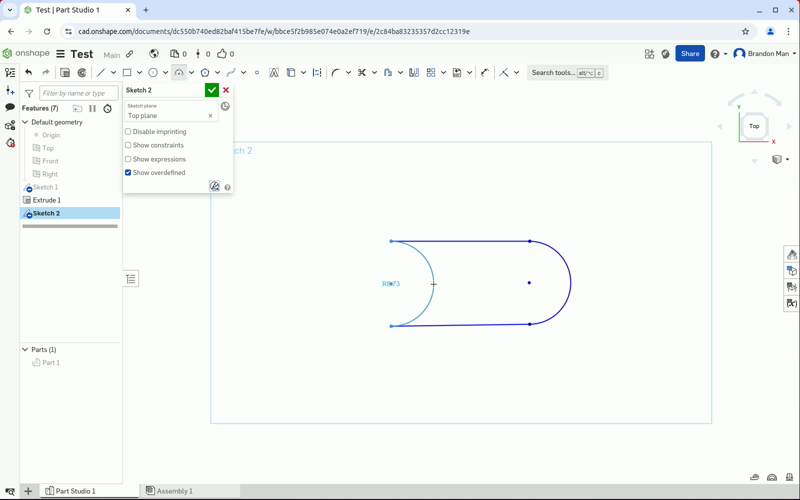
key_up(shift)
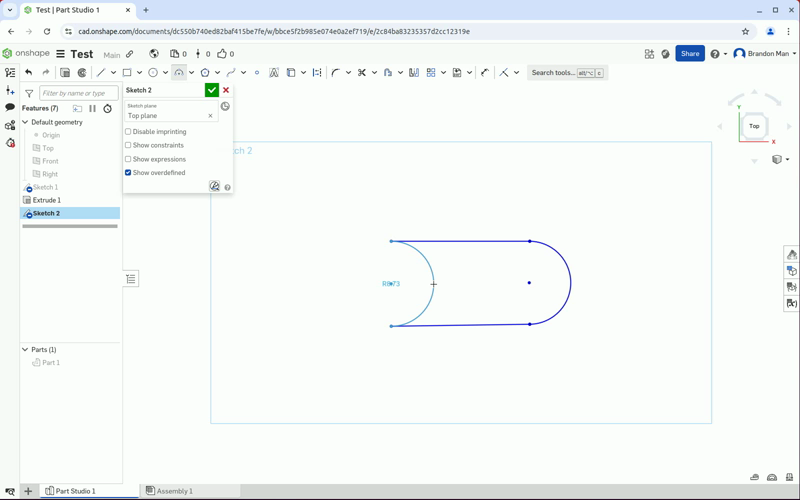
key(esc)
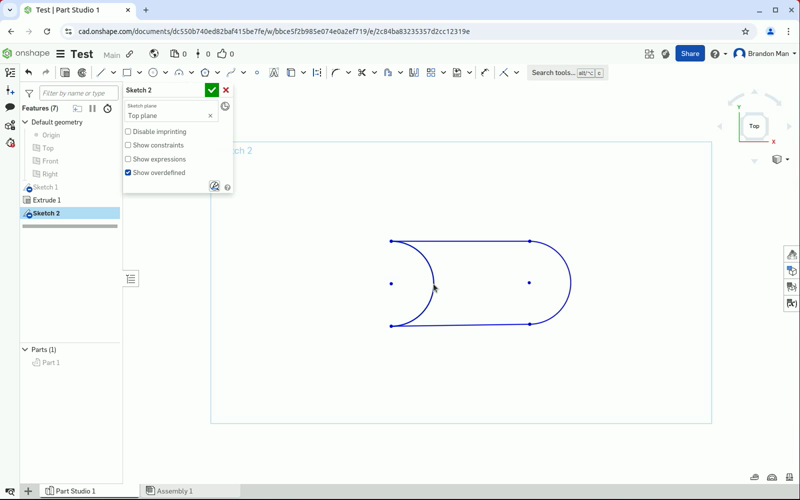
key(c)
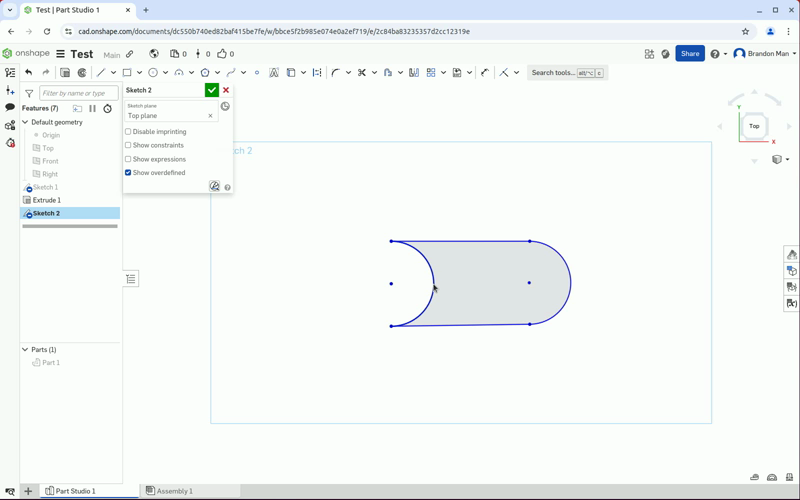
key_down(shift)
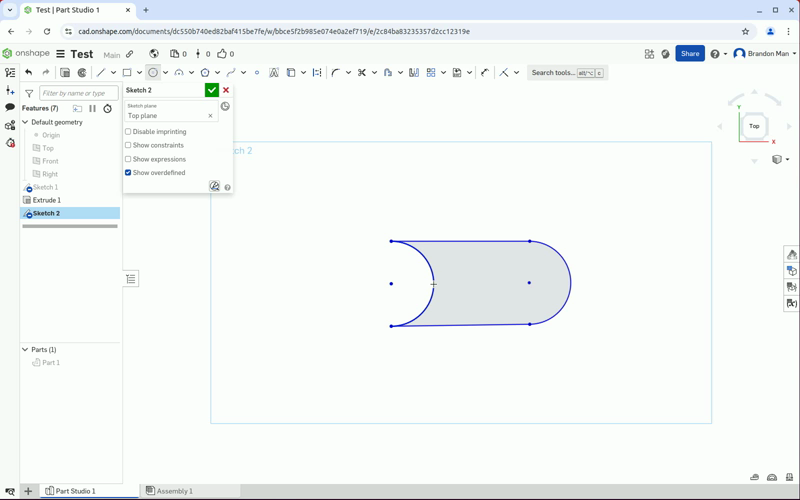
mouse_move(529, 282)
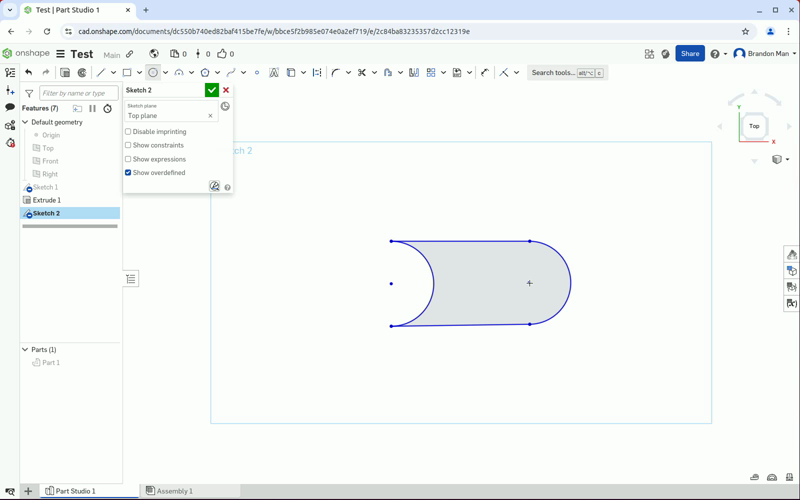
scroll(6)
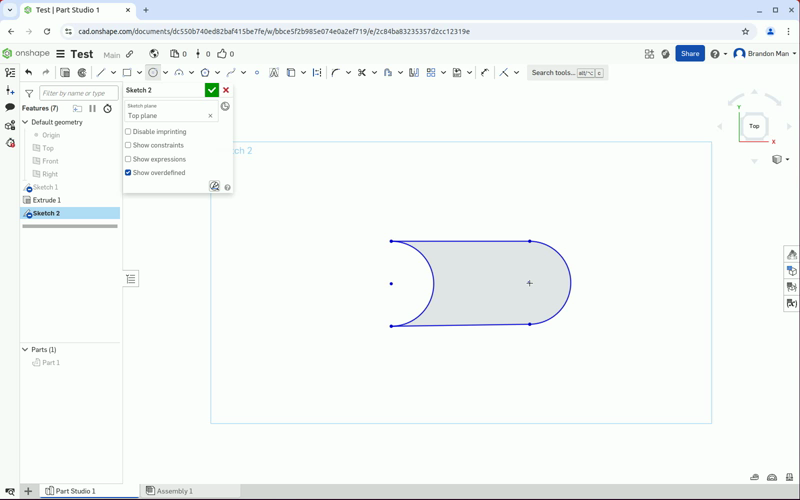
scroll(6)
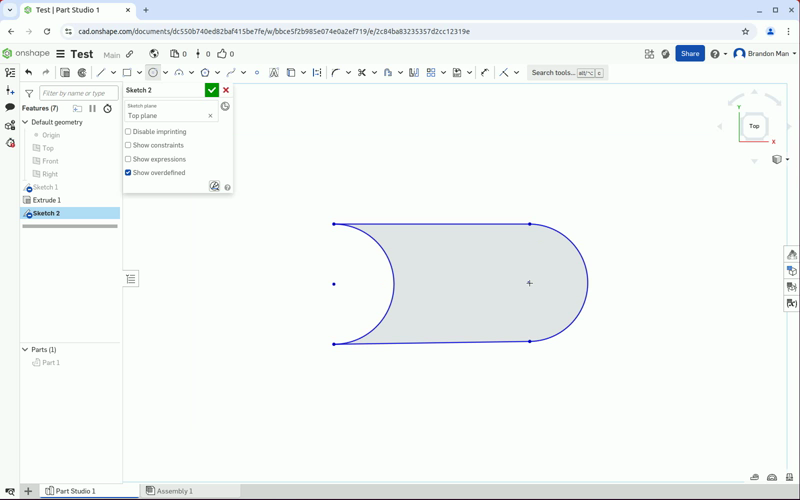
scroll(6)
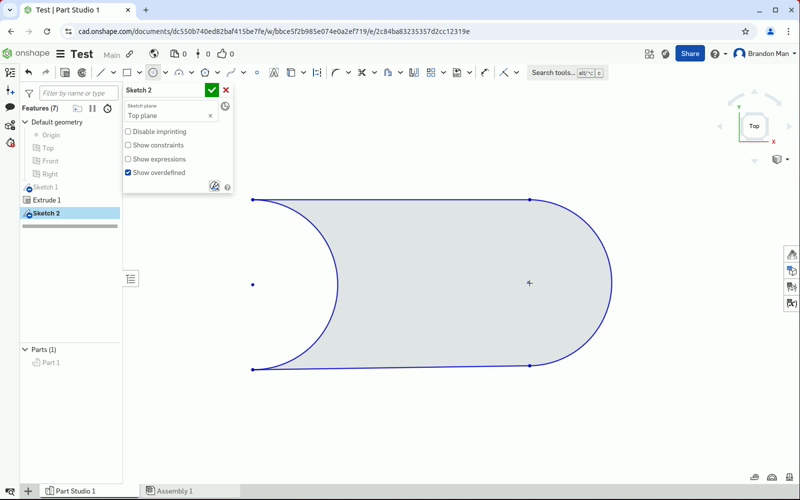
scroll(6)
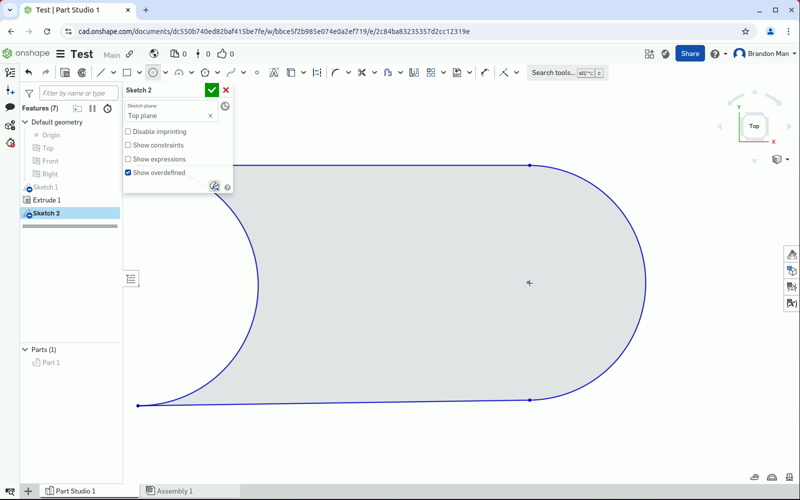
scroll(6)
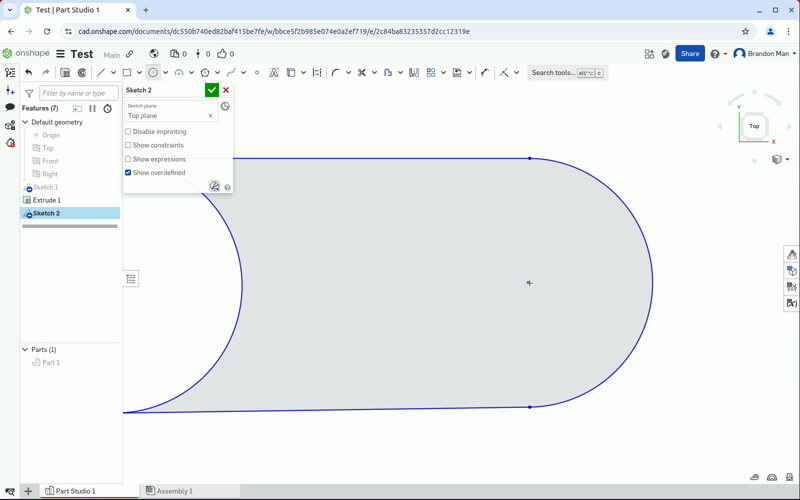
scroll(6)
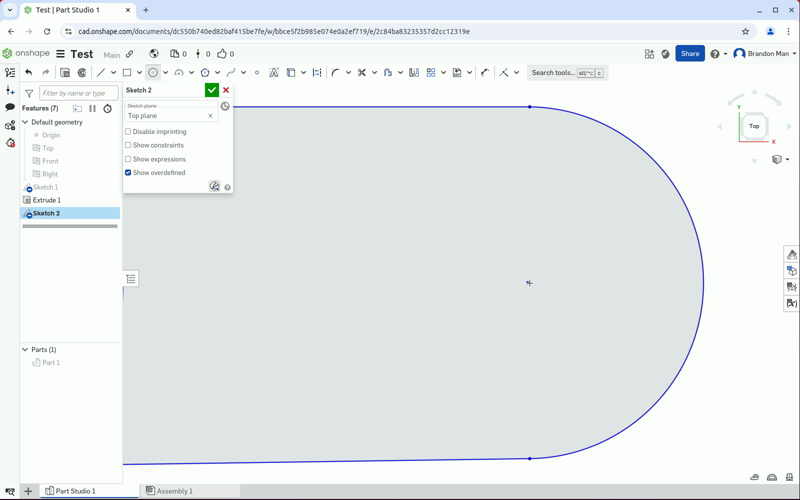
scroll(6)
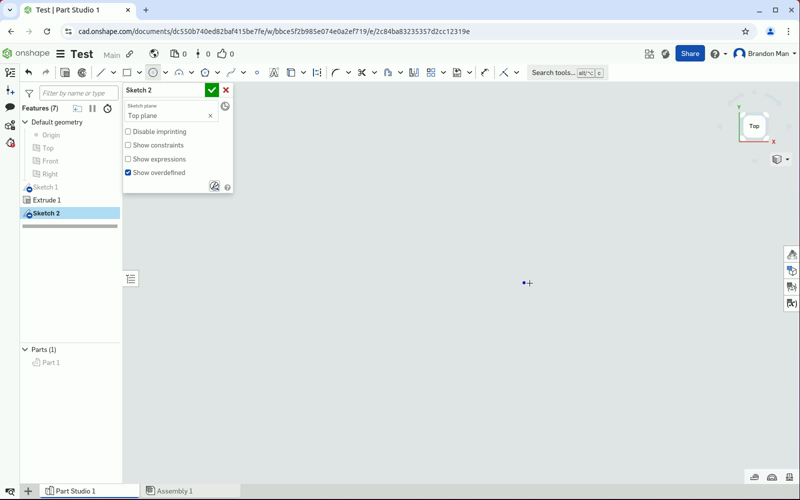
click(529, 282)
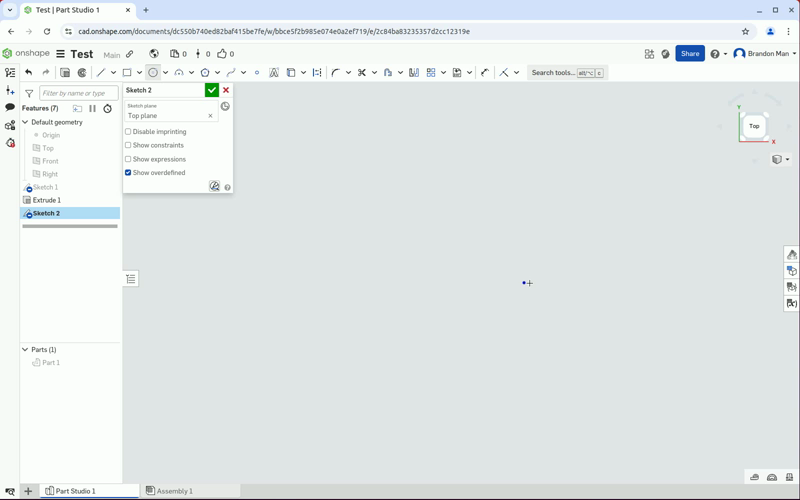
scroll(-6)
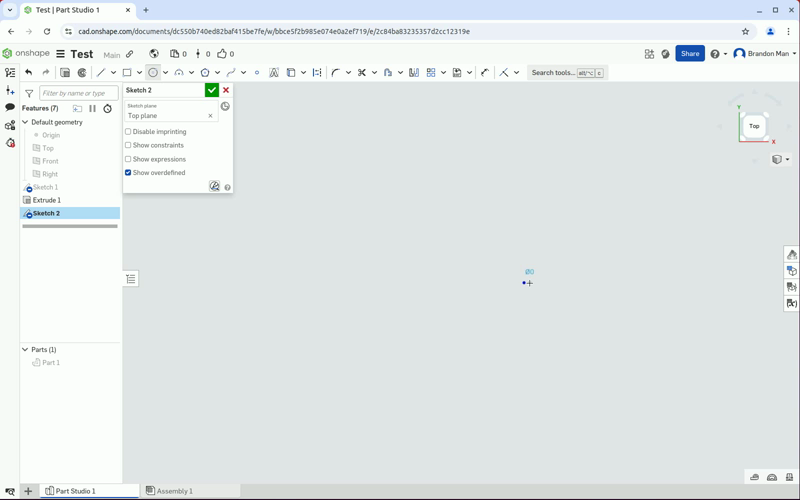
scroll(-6)
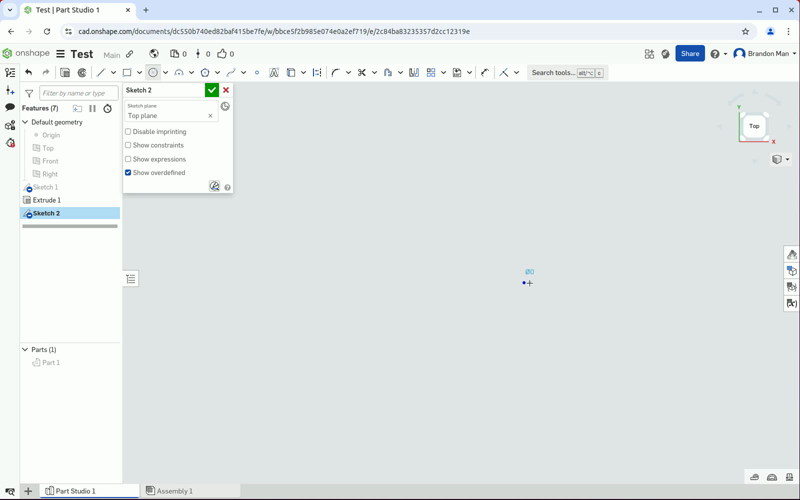
scroll(-6)
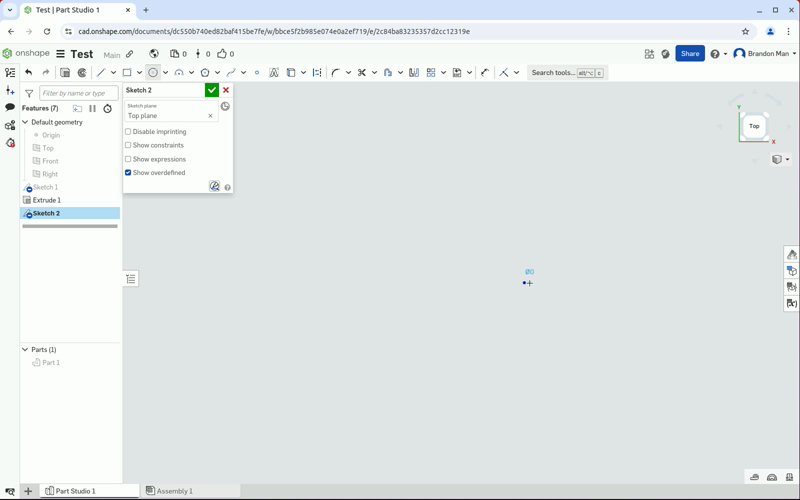
scroll(-6)
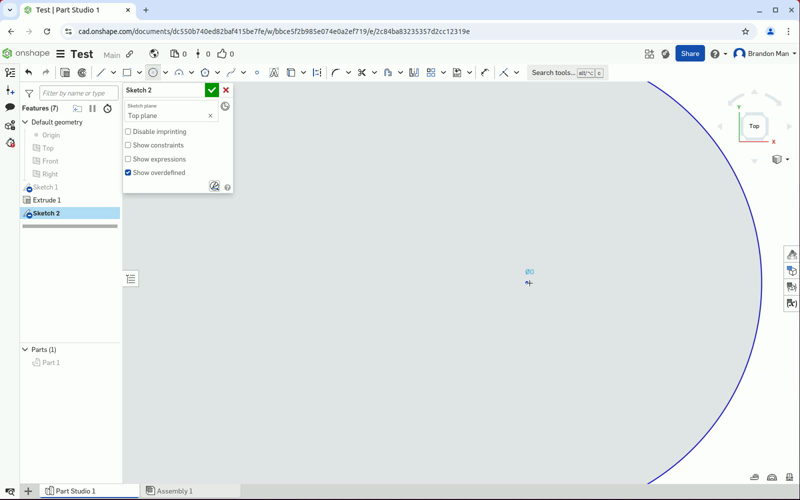
scroll(-6)
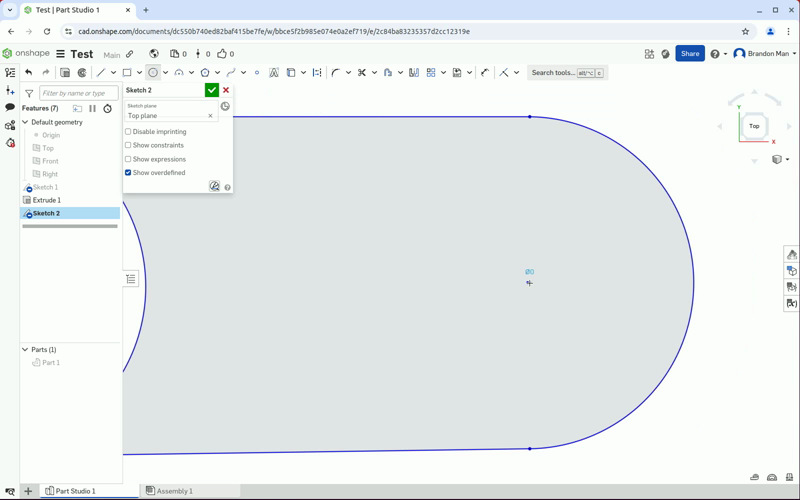
scroll(-6)
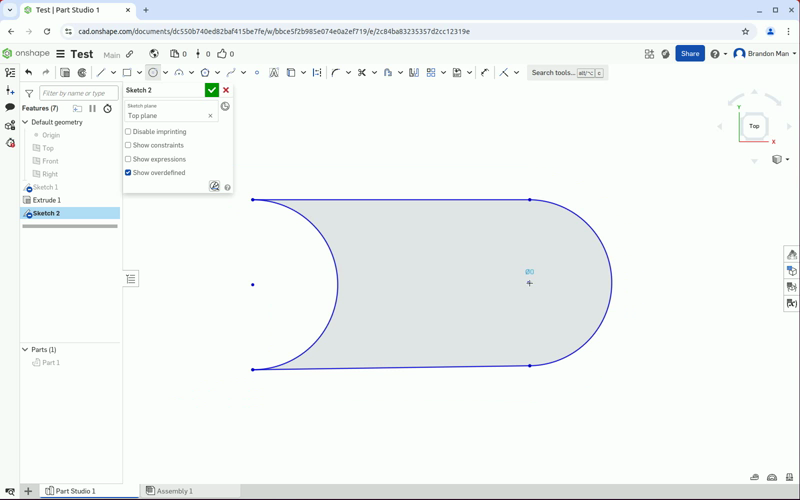
scroll(-6)
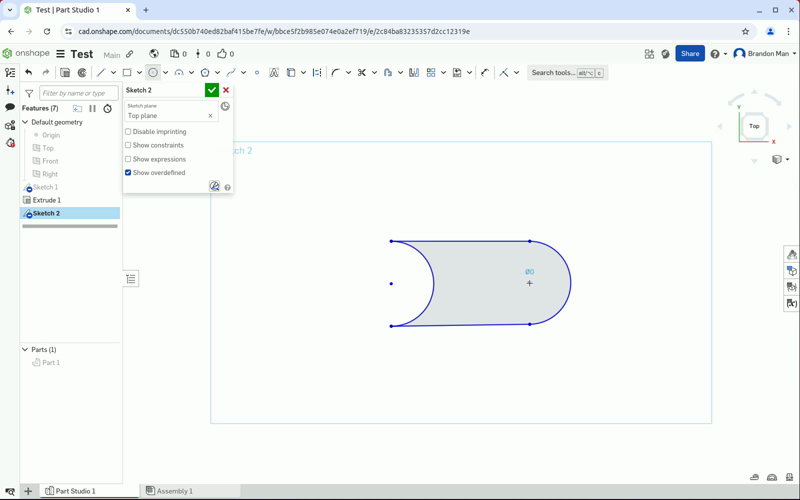
key_up(shift)
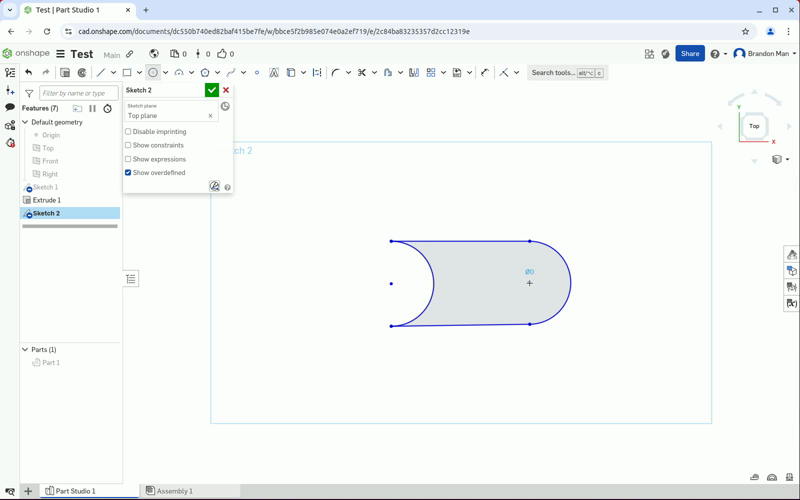
mouse_move(554, 282)
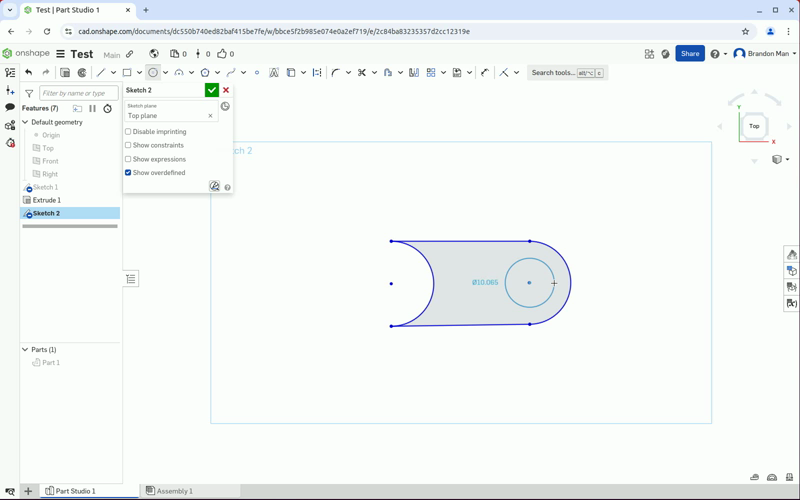
click(554, 282)
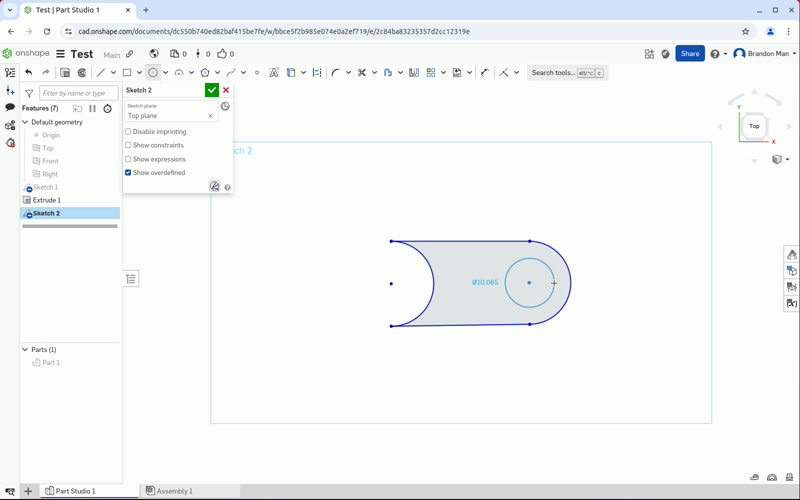
key(esc)
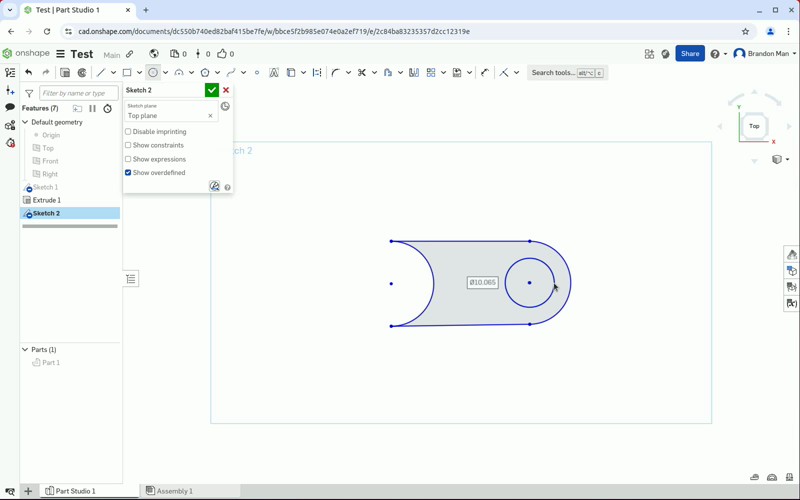
mouse_move(449, 276)
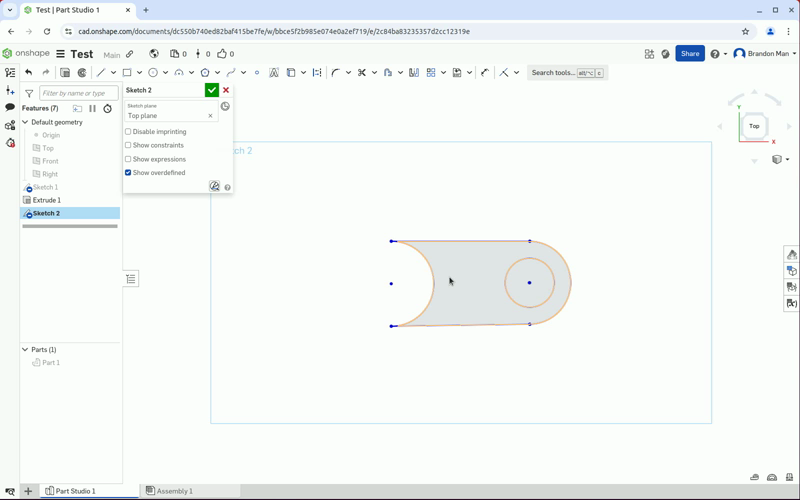
click(449, 276)
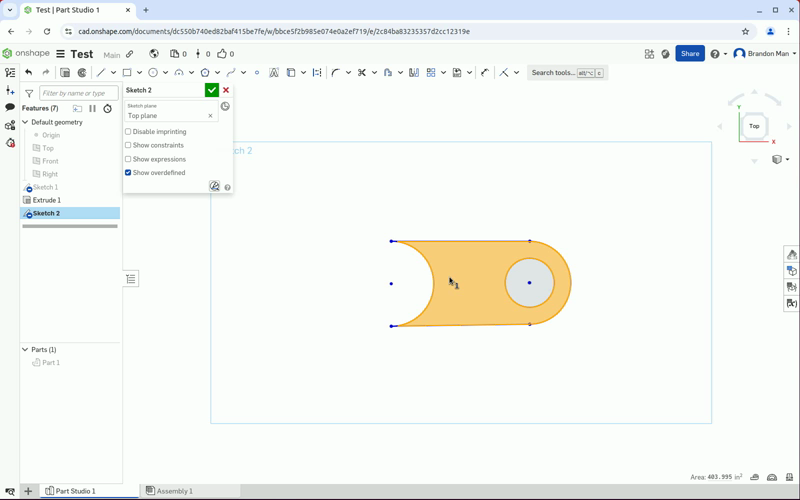
mouse_move(73, 352)
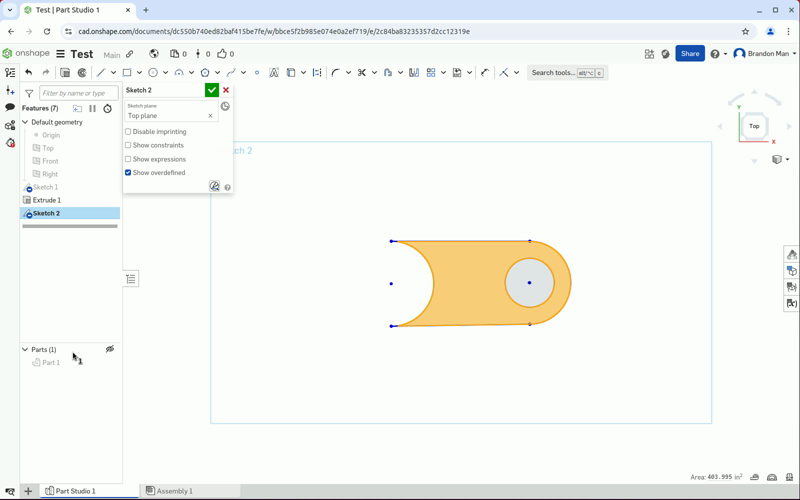
key(shift+y)
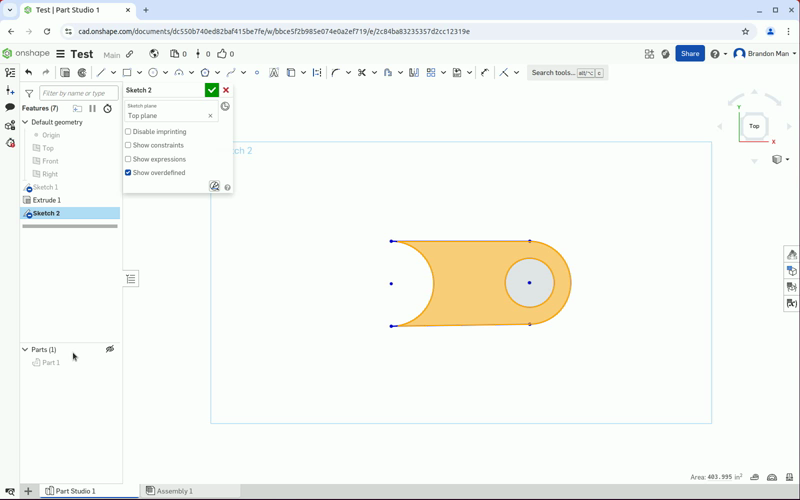
key(shift+e)
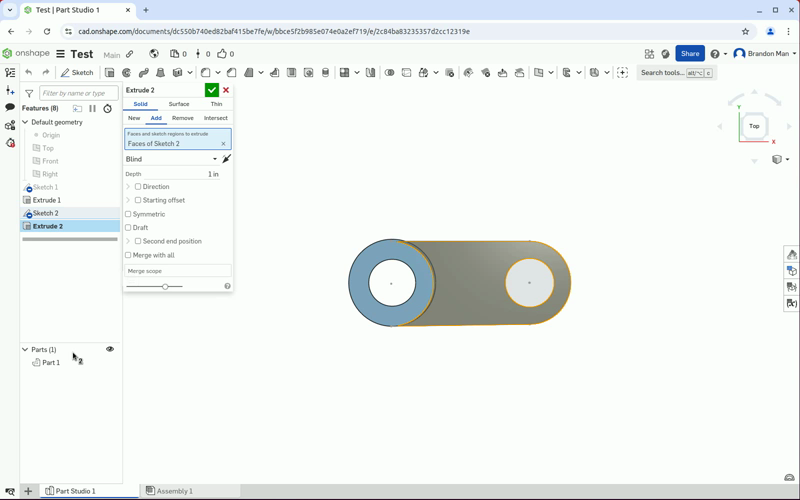
mouse_move(143, 106)
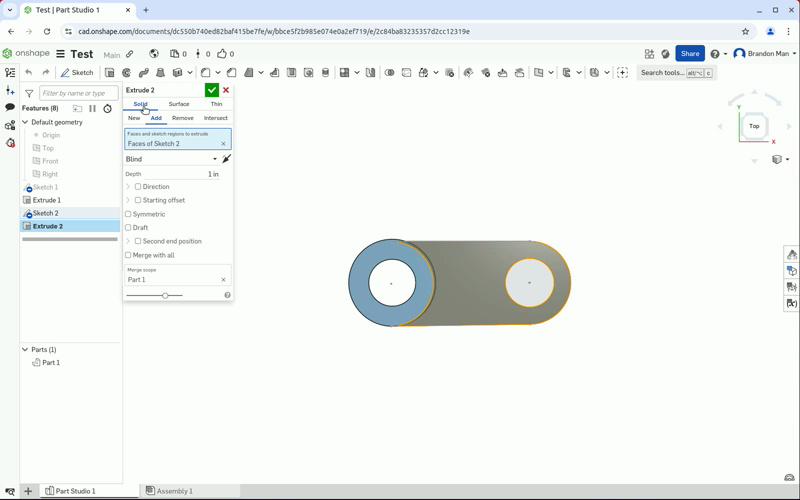
click(143, 106)
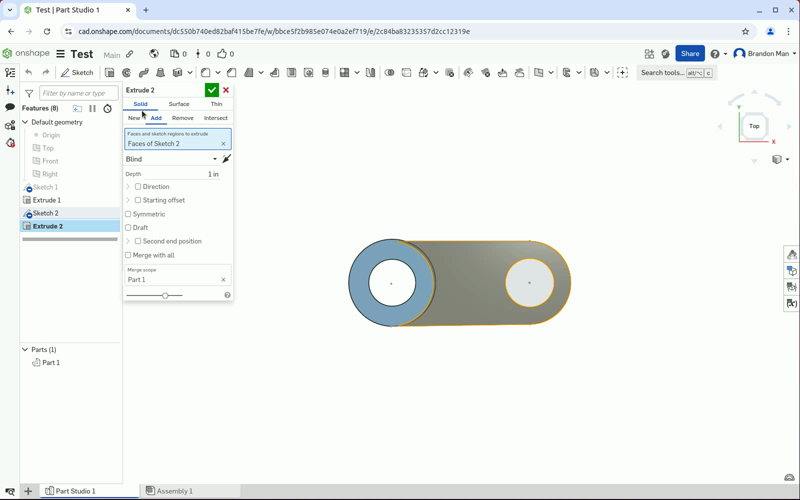
mouse_move(137, 120)
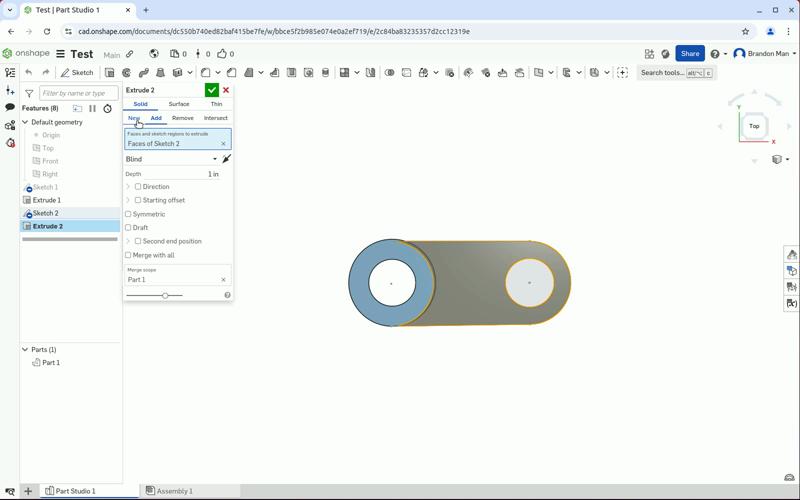
click(137, 120)
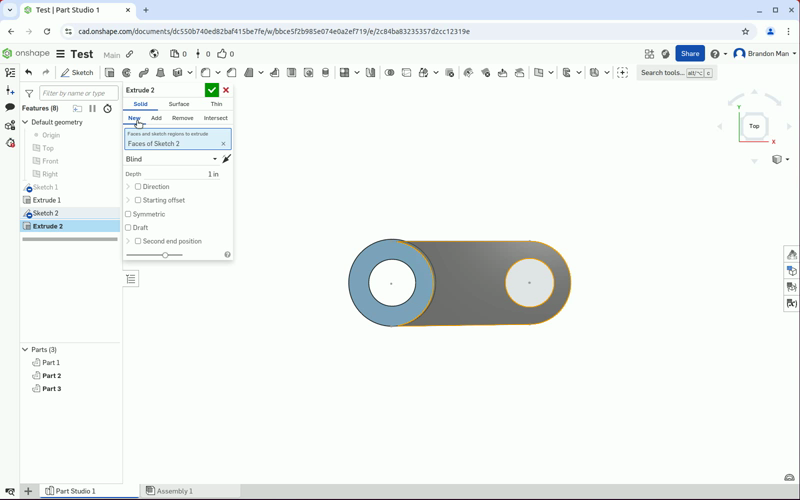
key(tab, 4)
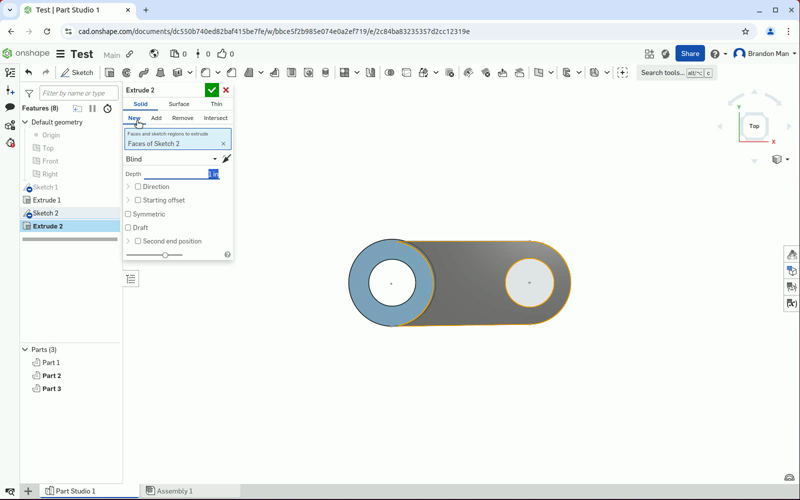
text(7.703)
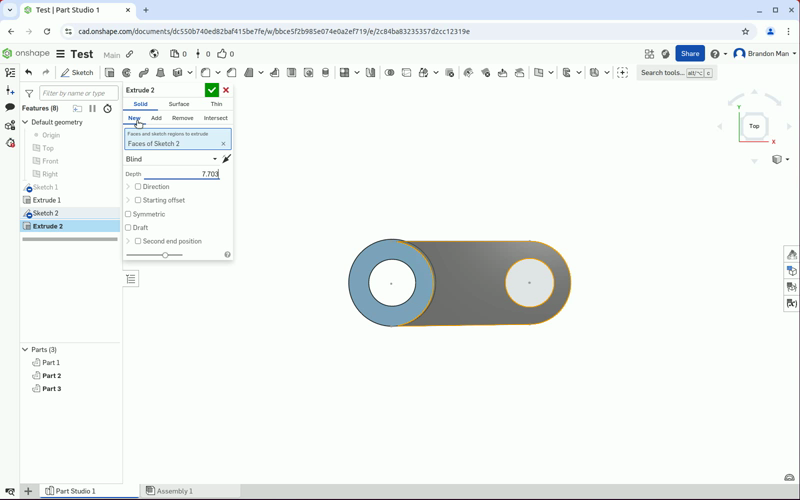
key(enter)
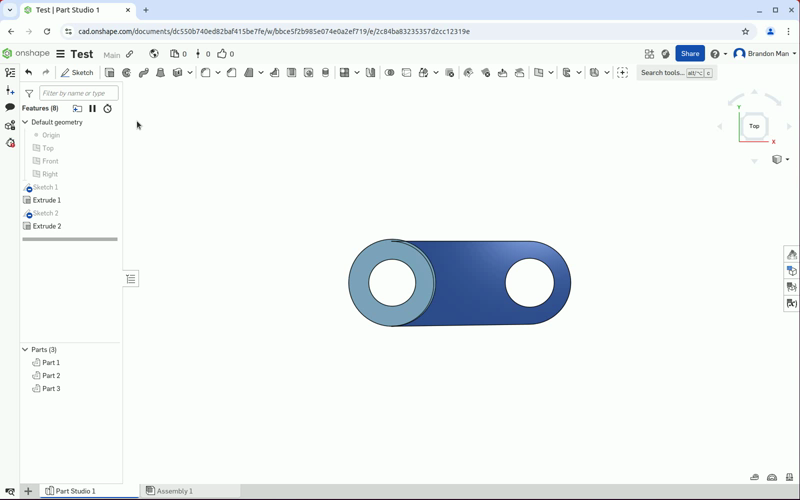
key(shift+h)
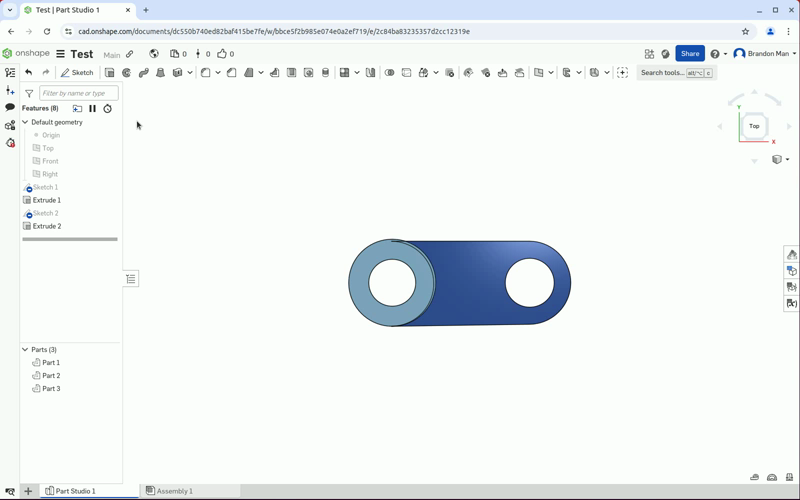
key(shift+h)
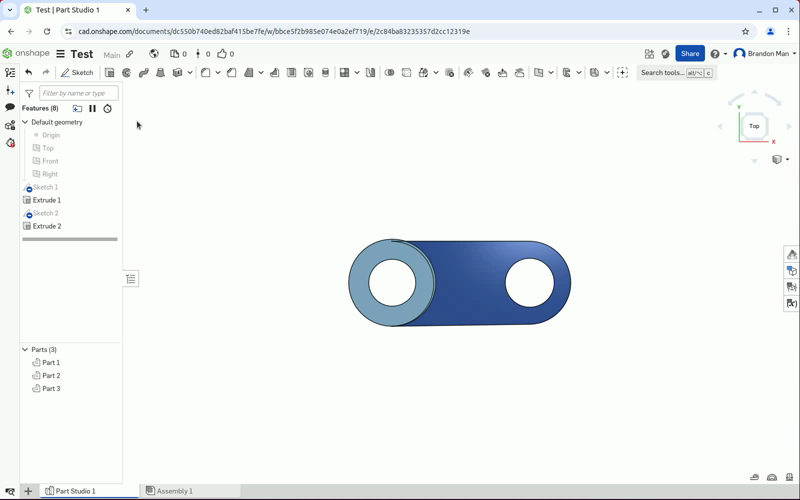
mouse_move(73, 189)
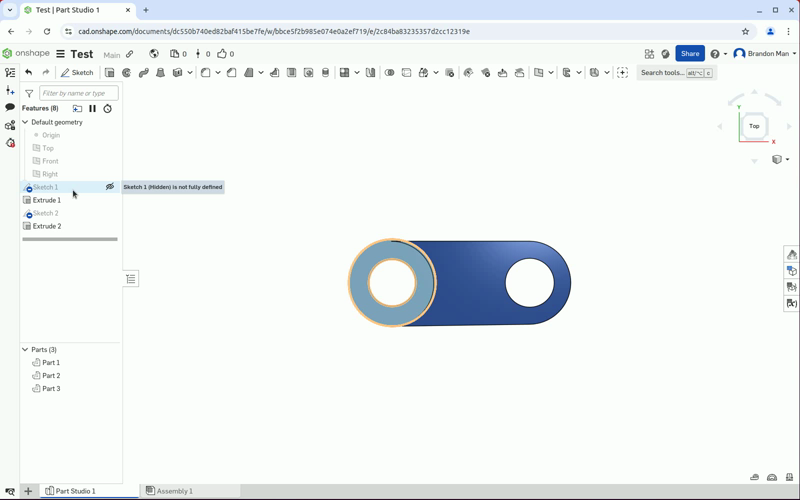
click(73, 189)
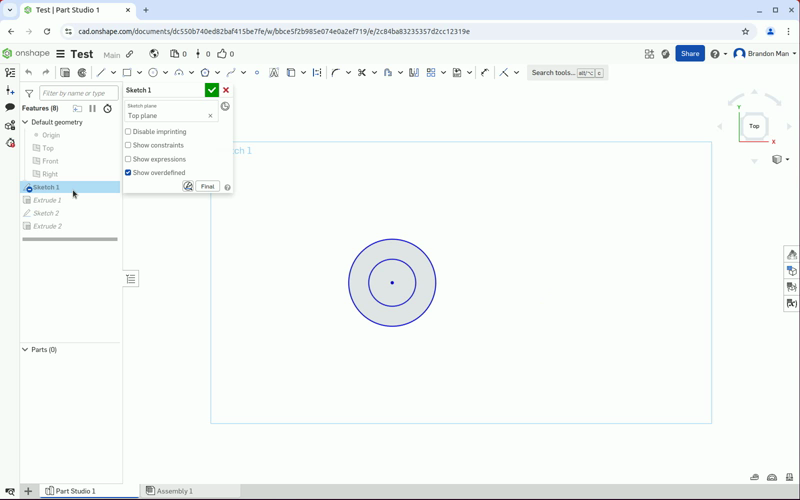
mouse_move(229, 92)
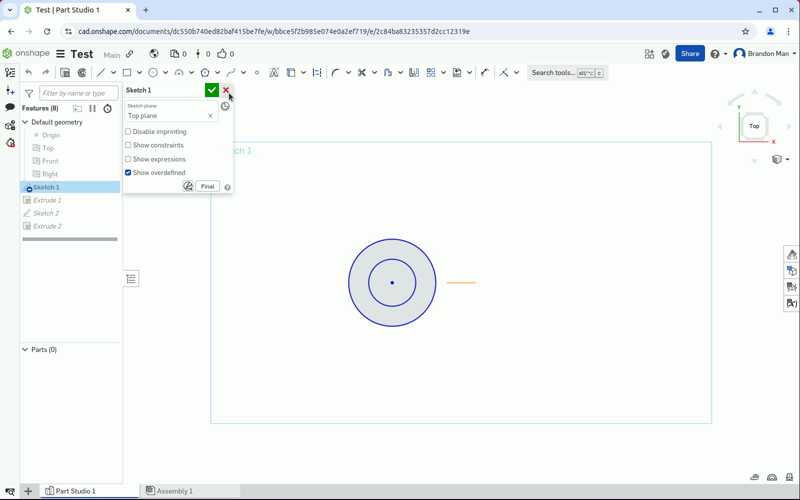
click(229, 92)
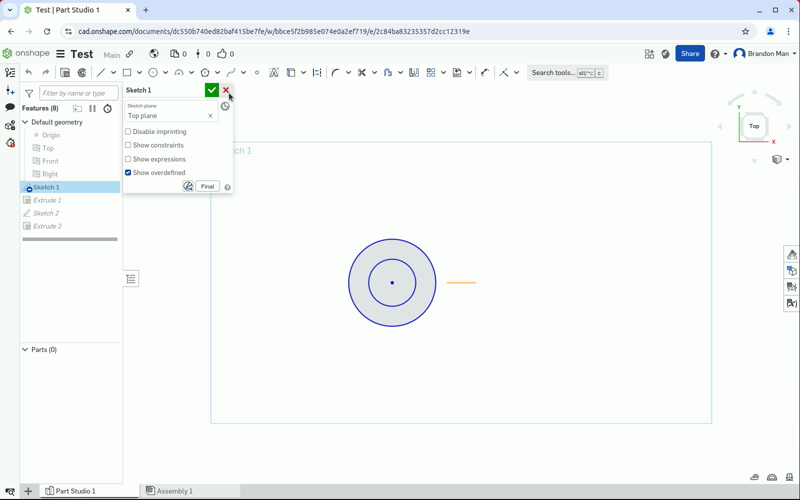
key(shift+s)
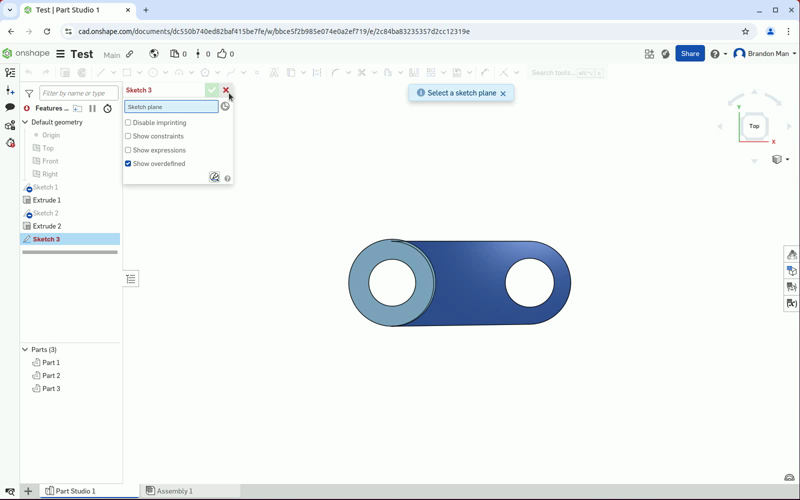
mouse_move(73, 150)
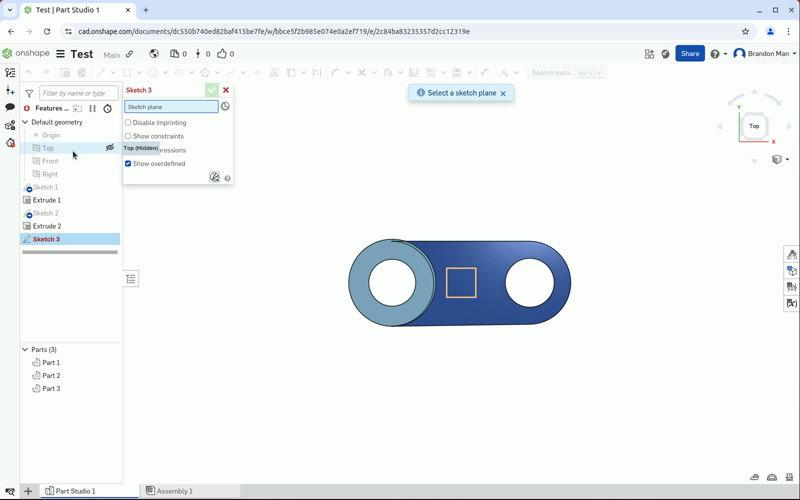
click(73, 150)
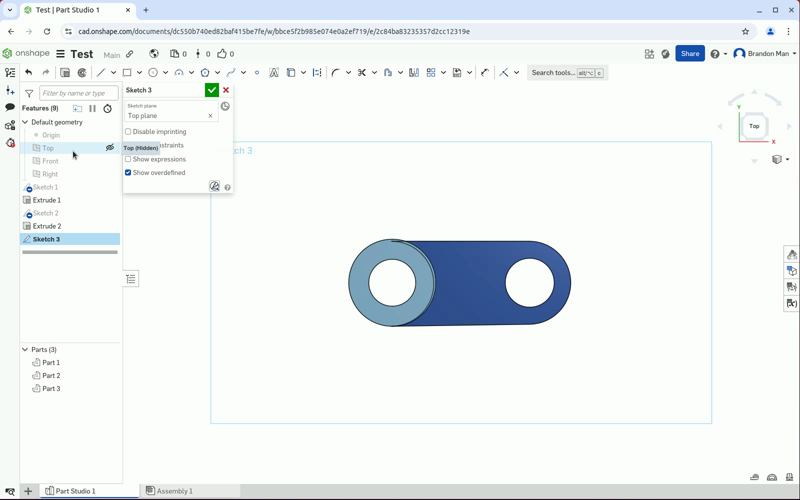
mouse_move(73, 352)
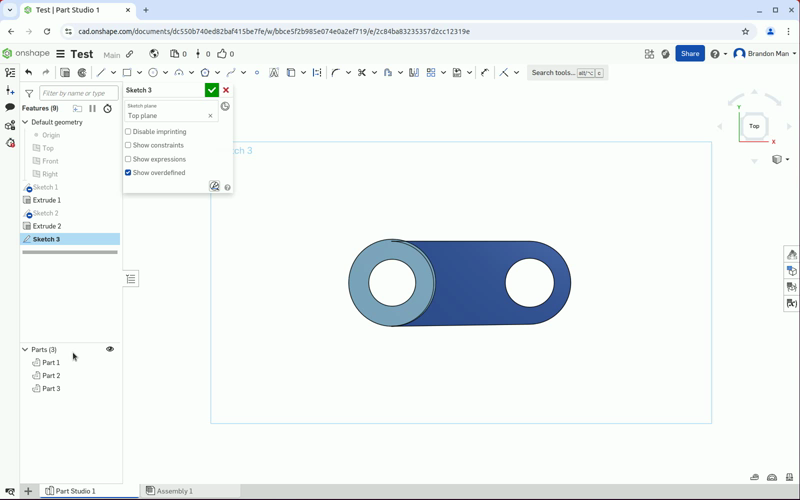
key(y)
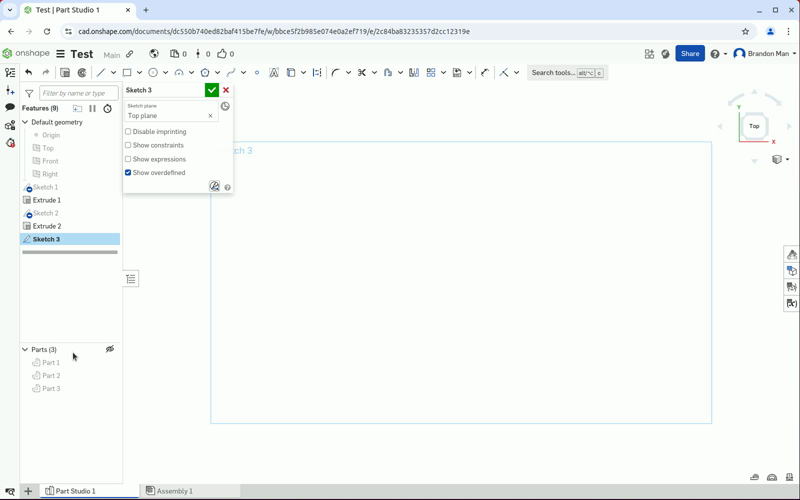
key(c)
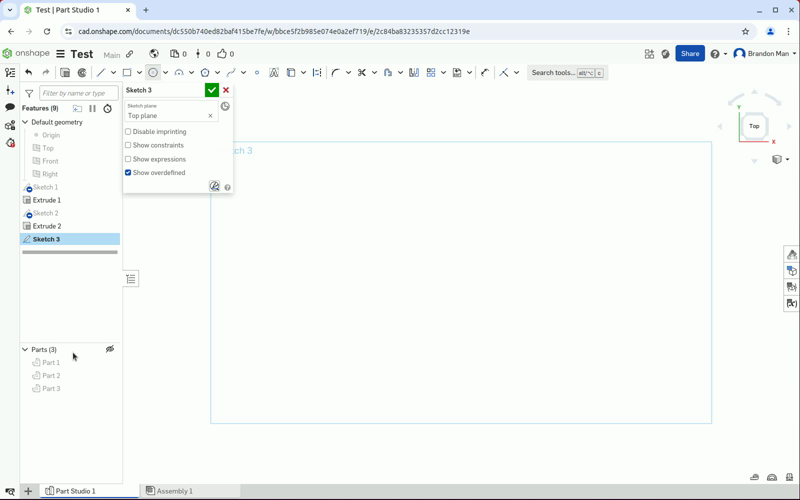
key_down(shift)
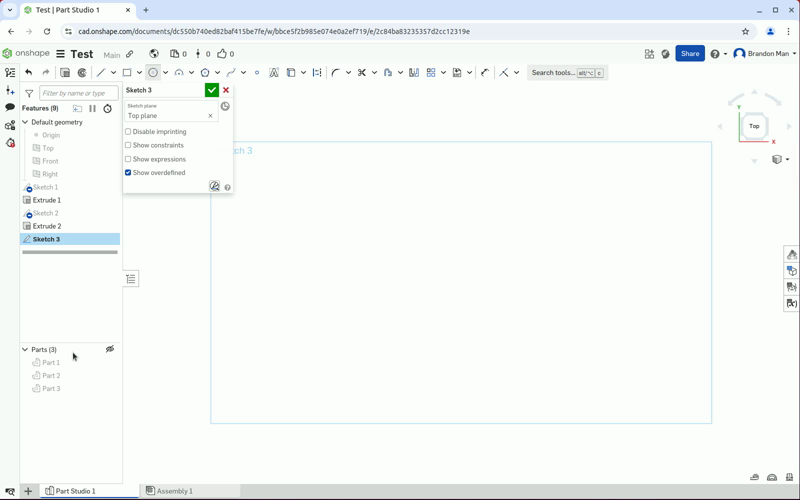
mouse_move(392, 282)
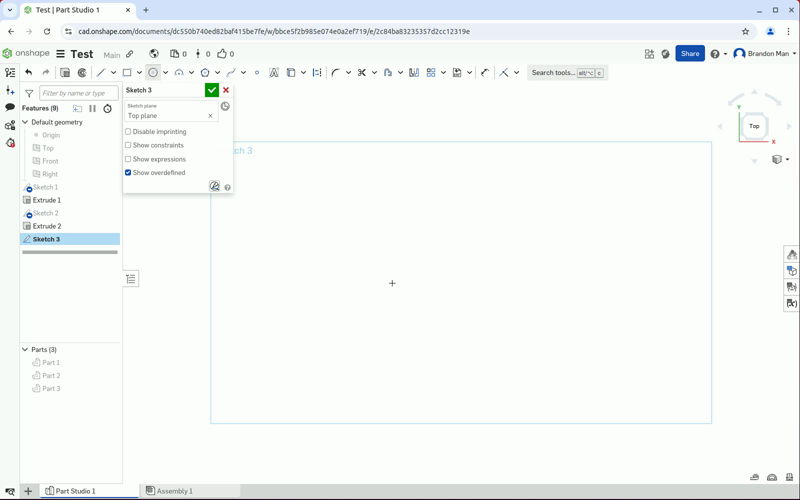
click(392, 282)
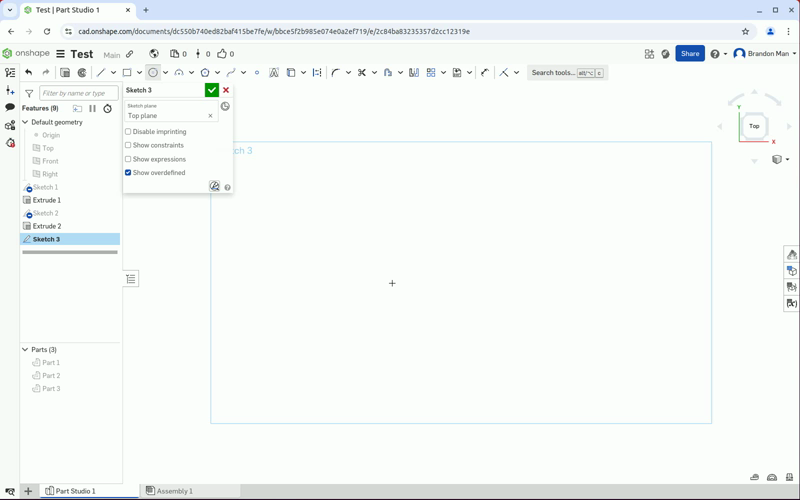
key_up(shift)
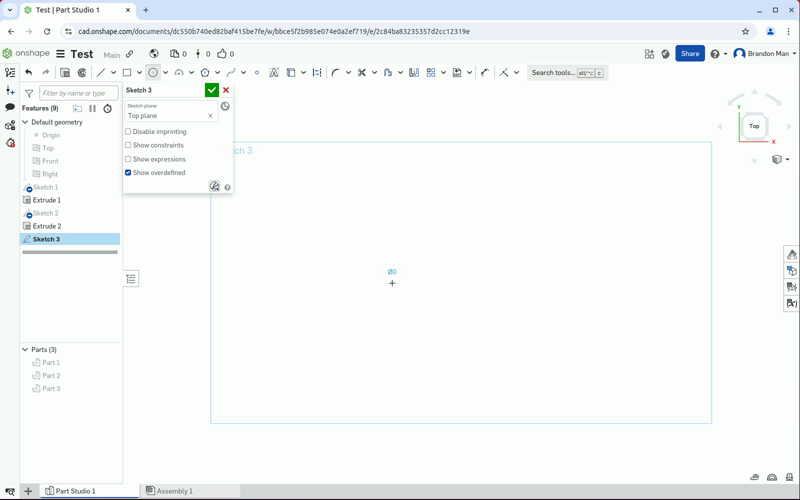
mouse_move(435, 282)
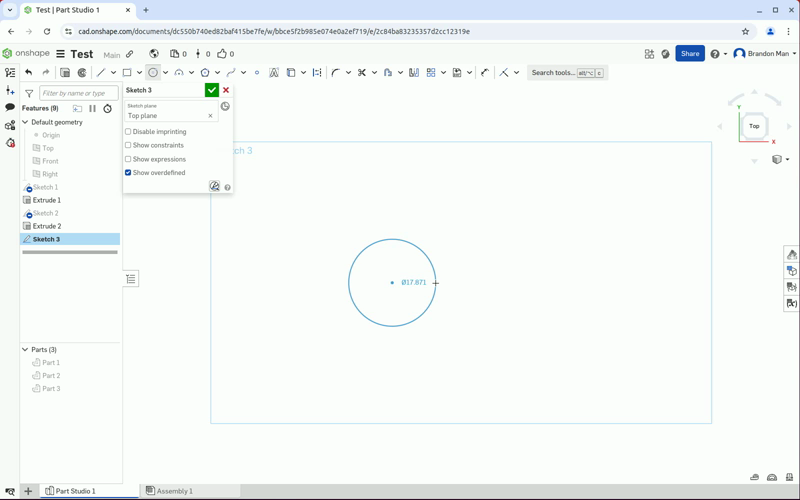
click(435, 282)
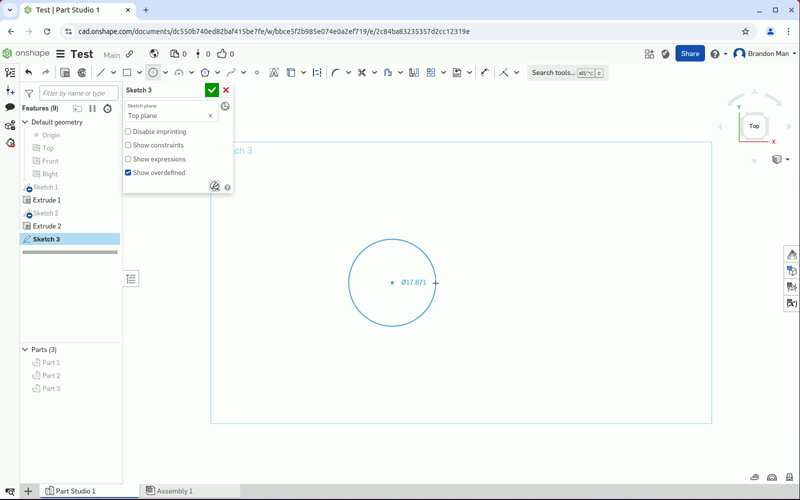
key(esc)
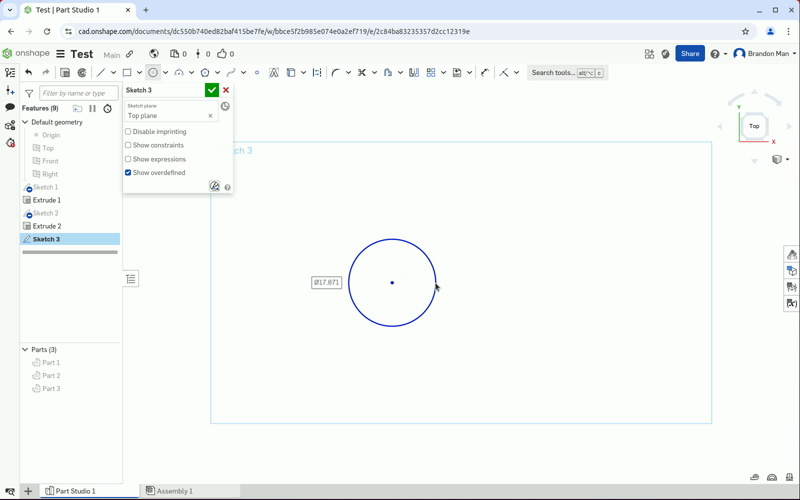
key(c)
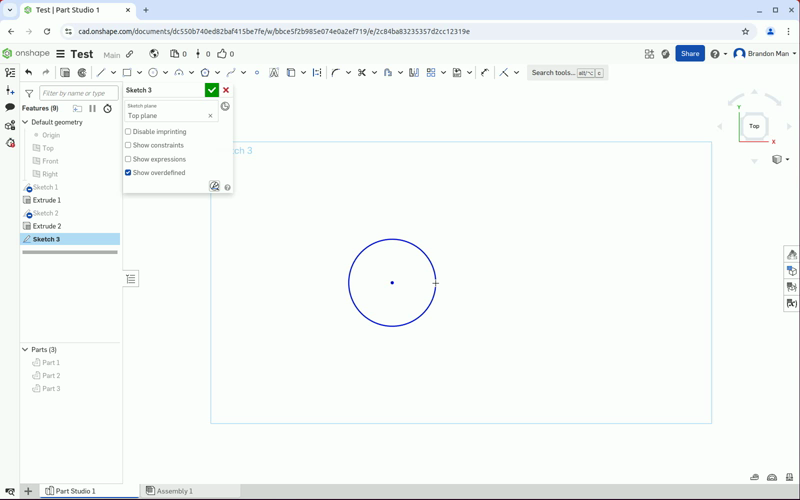
key_down(shift)
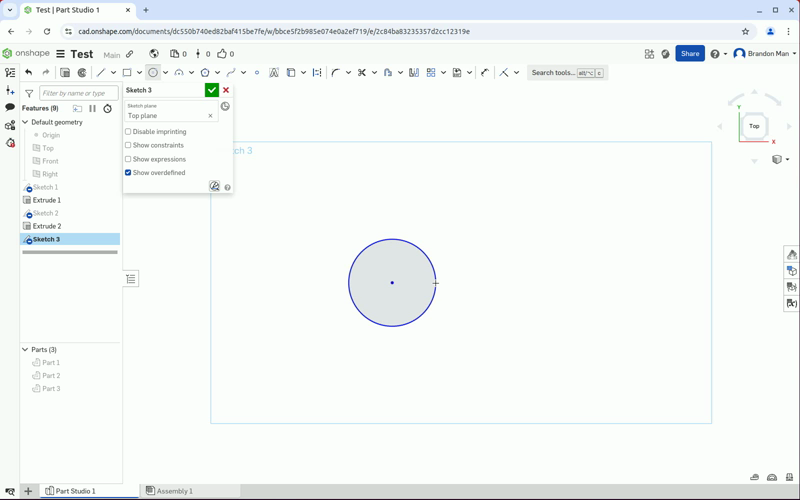
mouse_move(392, 282)
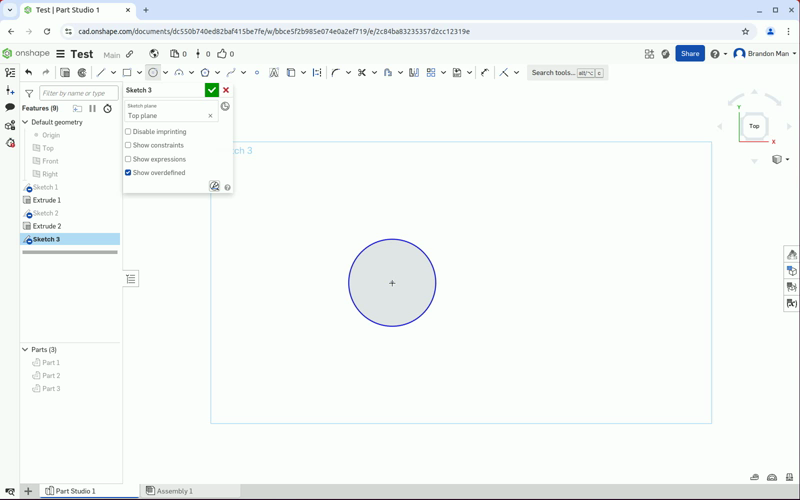
click(392, 282)
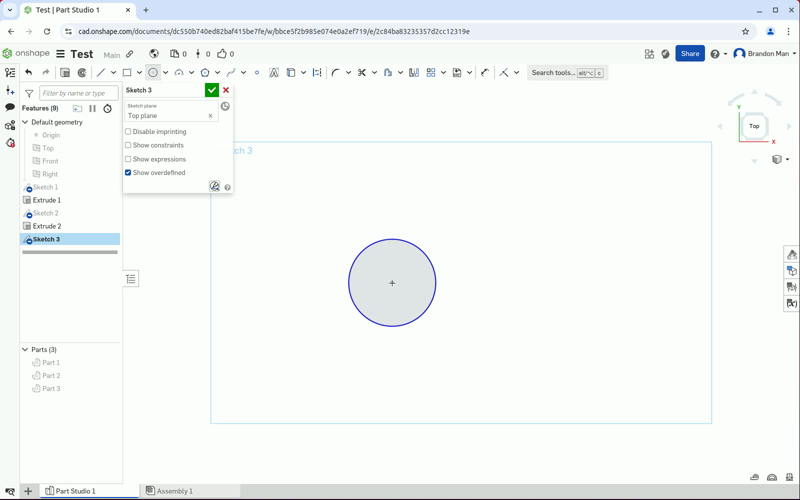
key_up(shift)
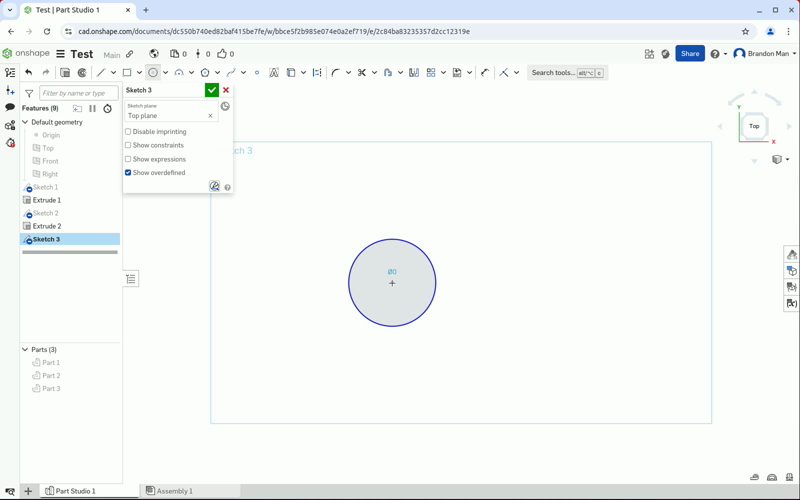
mouse_move(415, 282)
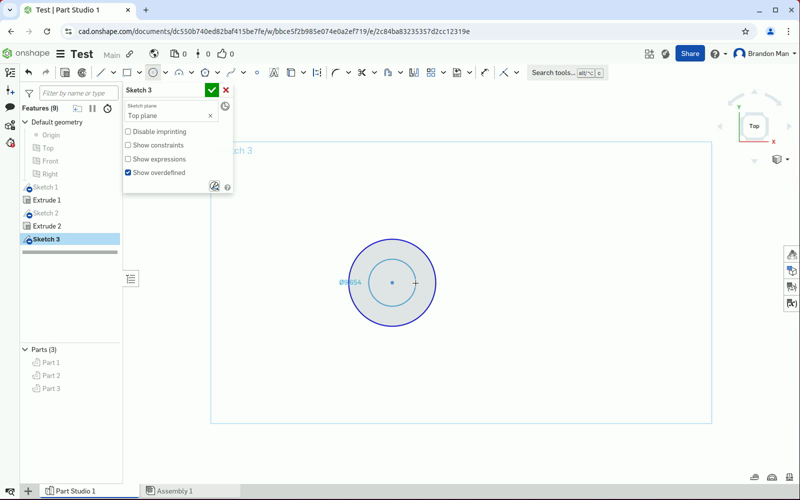
click(415, 282)
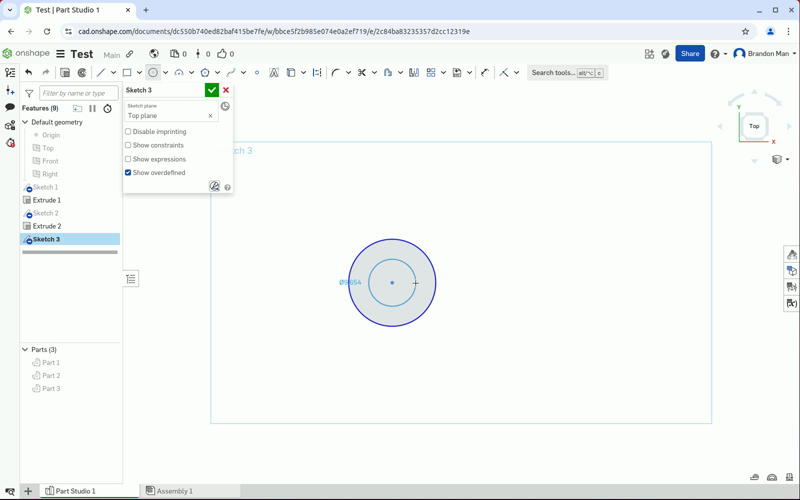
key(esc)
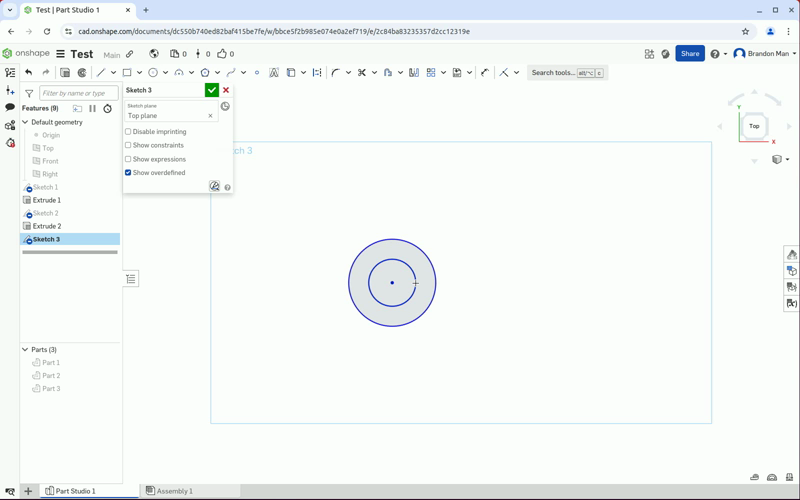
mouse_move(374, 252)
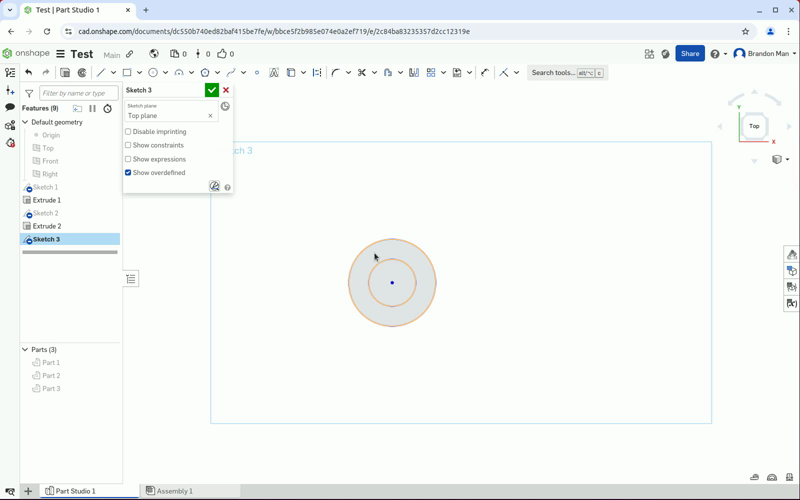
click(374, 252)
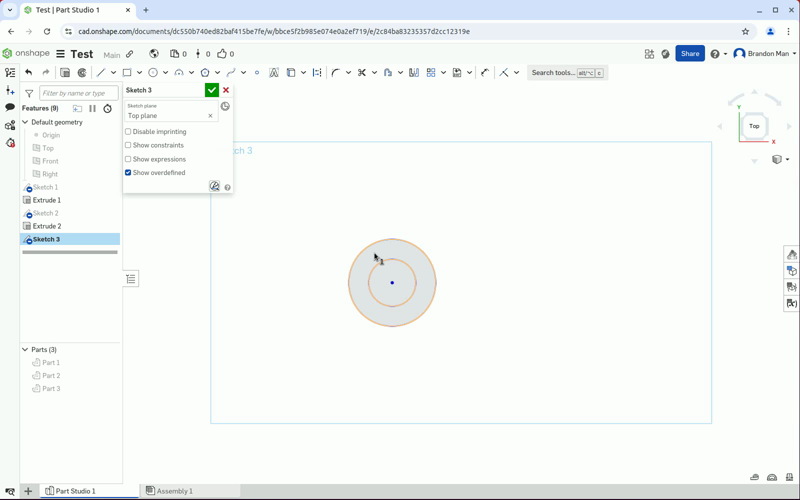
mouse_move(73, 352)
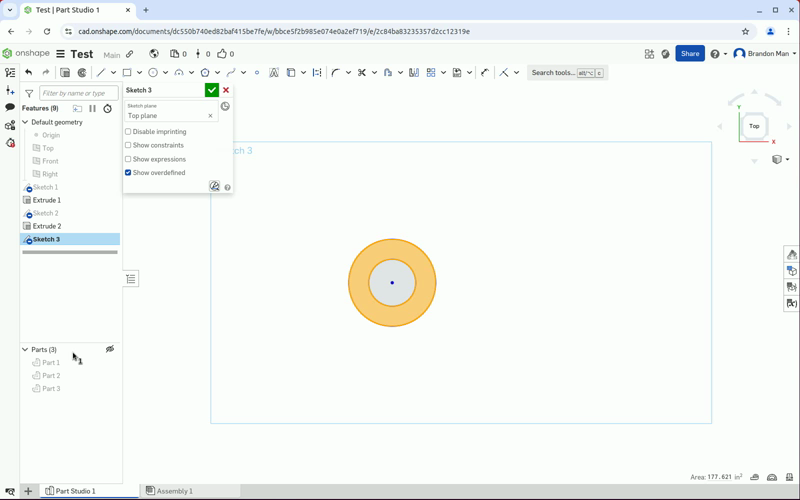
key(shift+y)
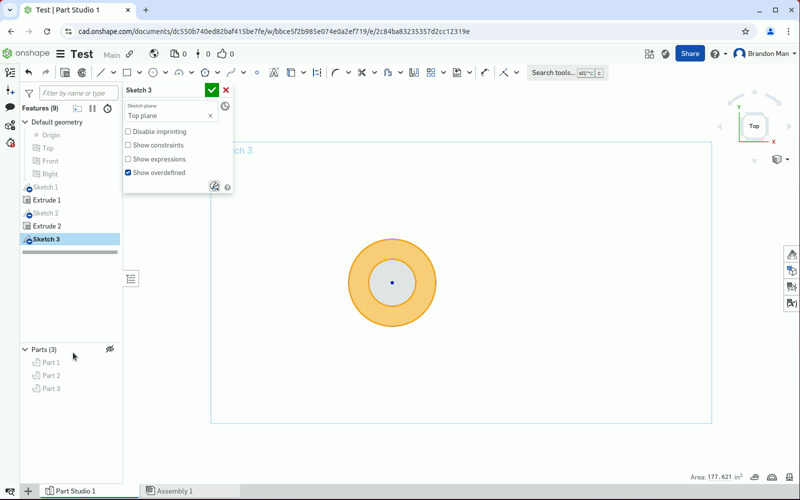
key(shift+e)
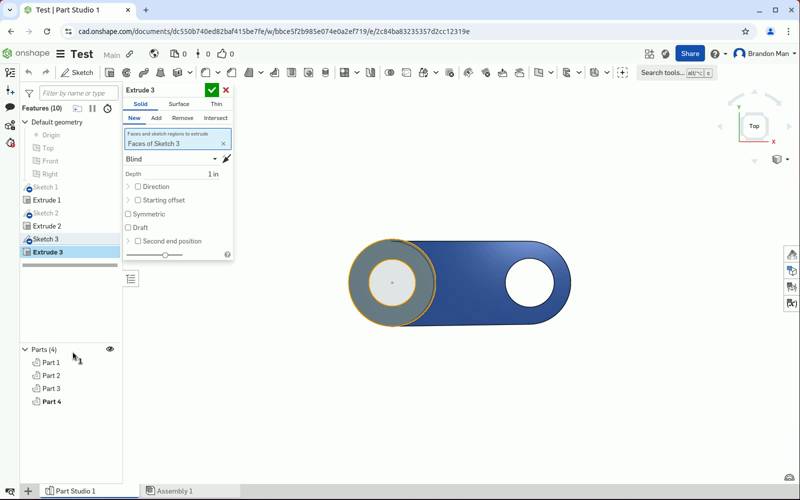
mouse_move(143, 106)
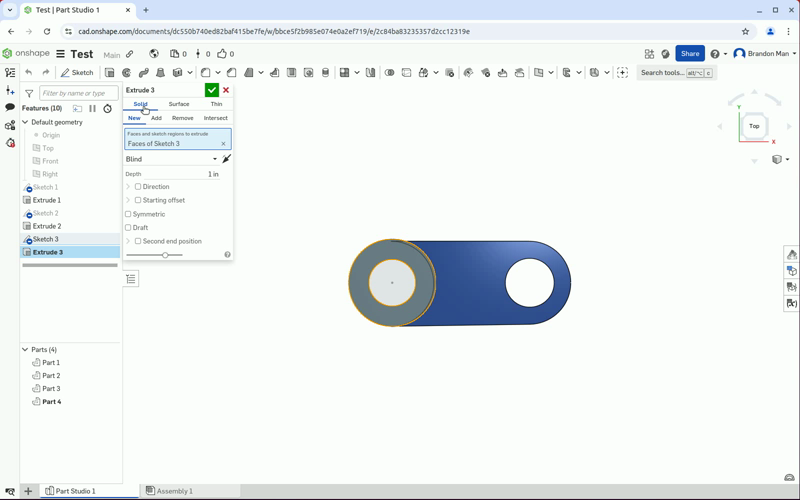
click(143, 106)
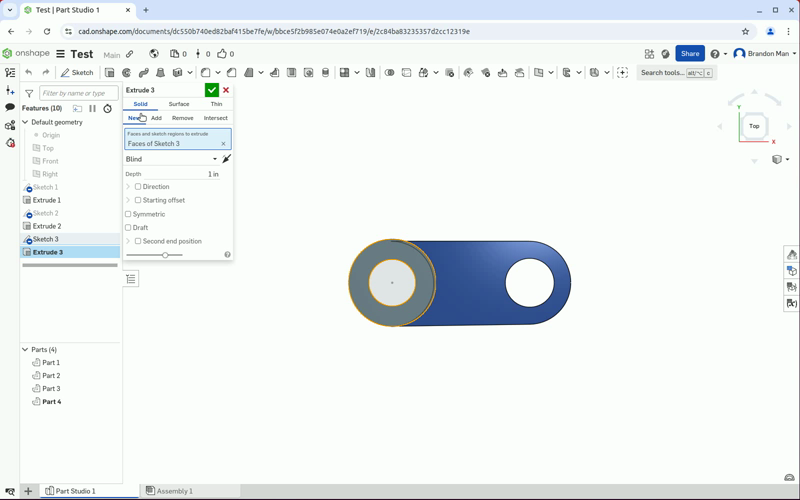
mouse_move(137, 120)
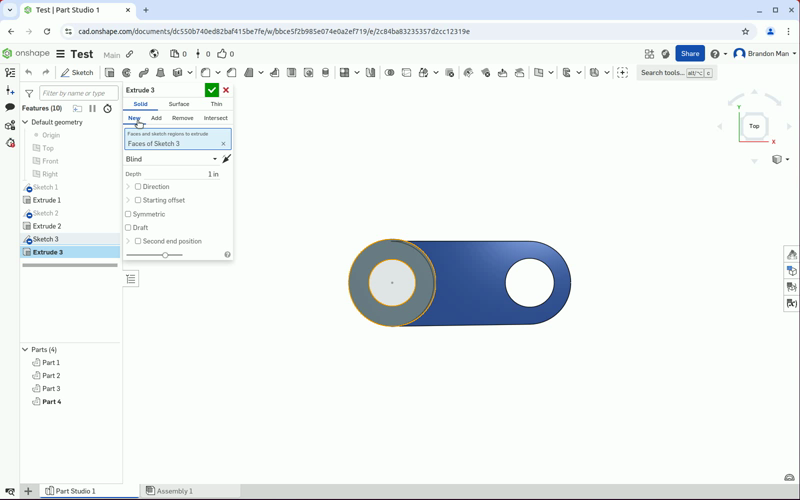
click(137, 120)
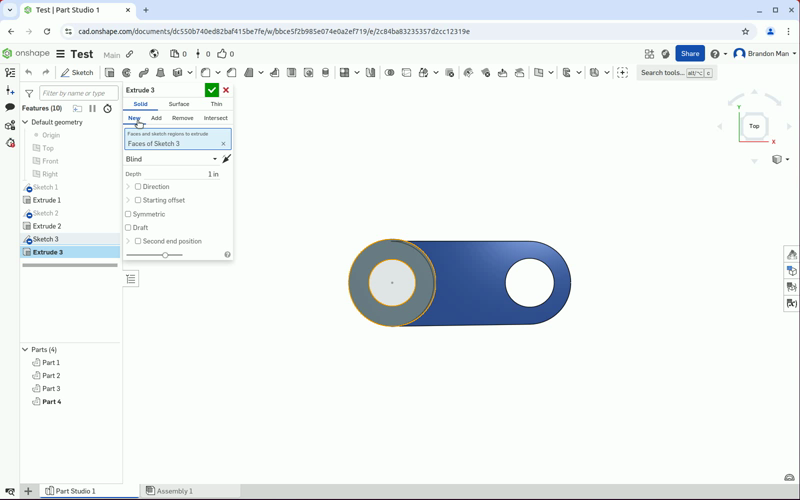
key(tab, 4)
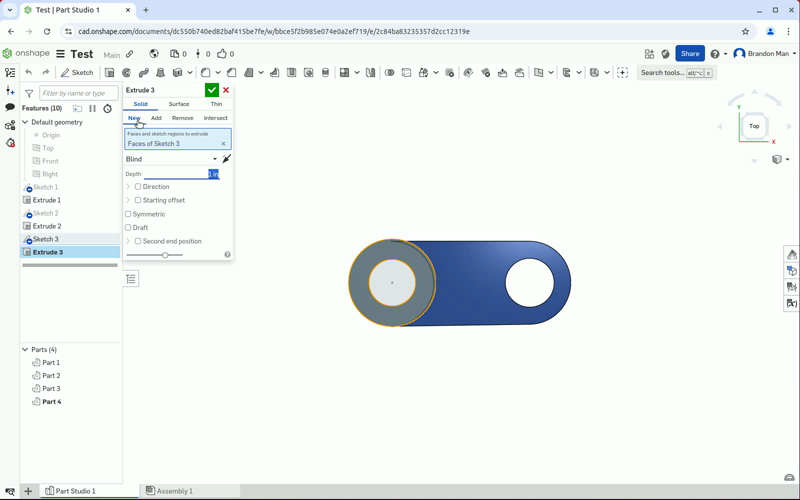
text(15.165)
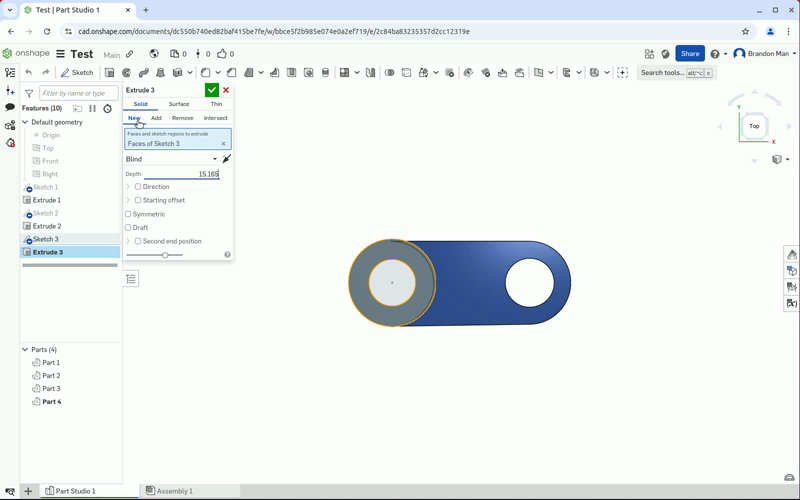
key(enter)
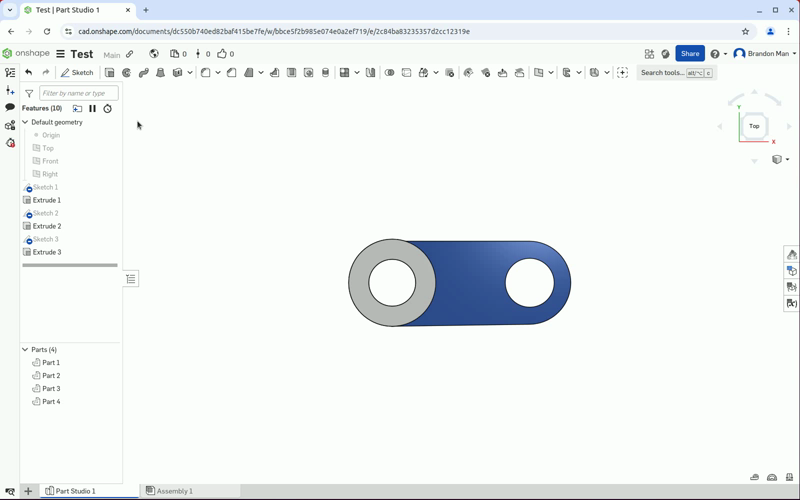
key(shift+h)
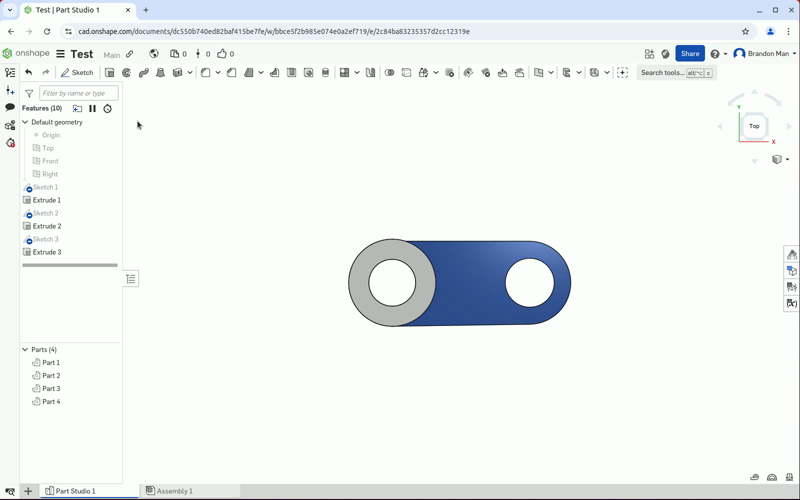
key(shift+h)
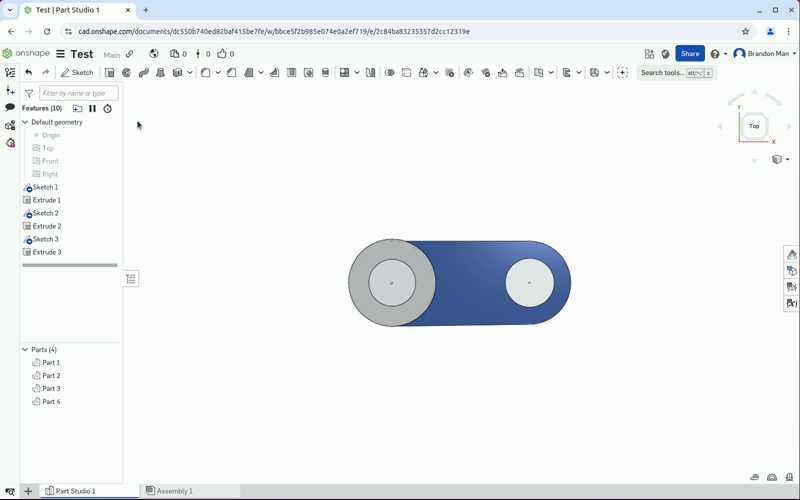
key(shift+7)
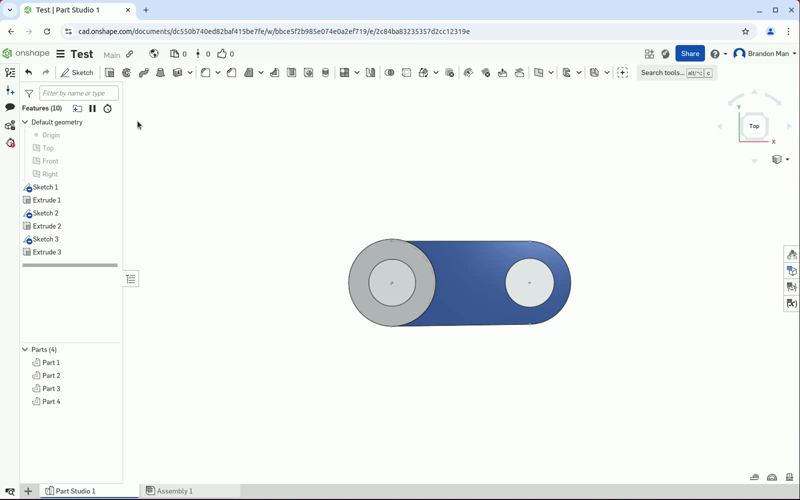
key(up, 3)
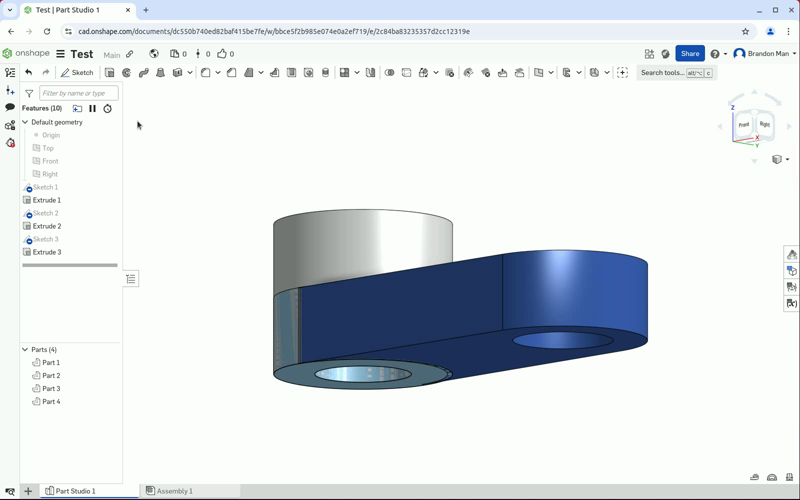
key(left, 3)
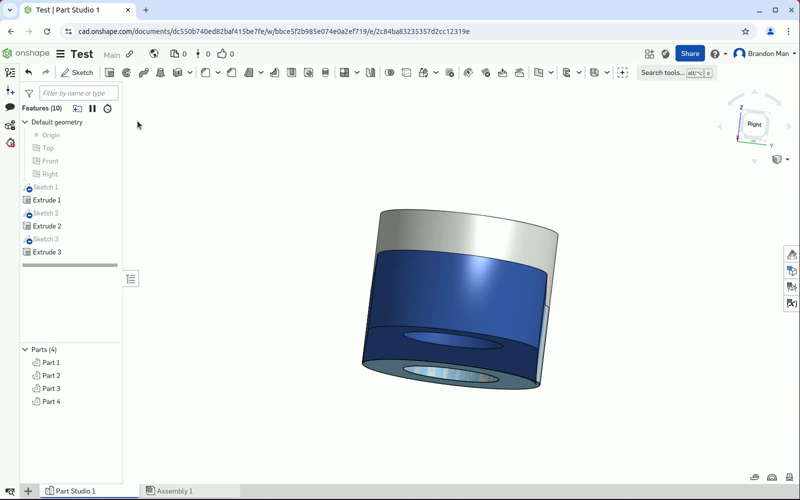
key(right, 3)
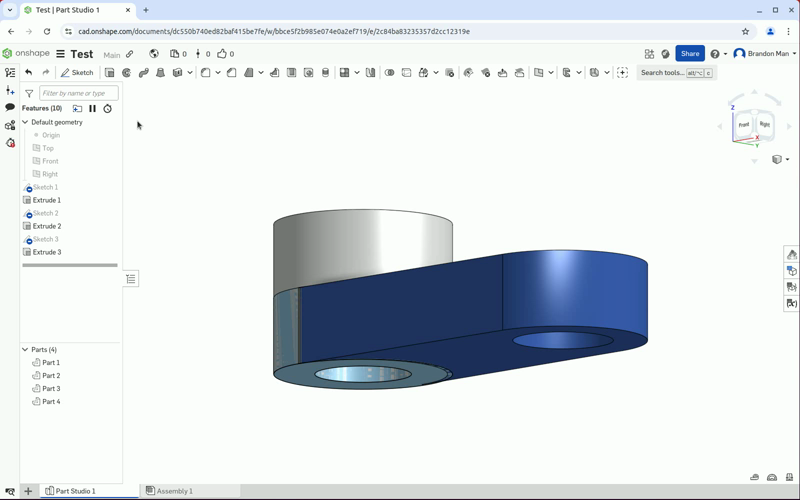
key(down, 3)
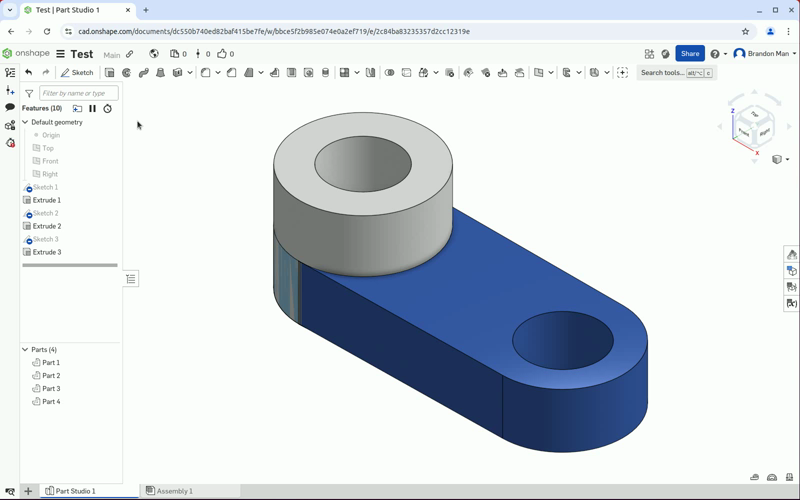
mouse_move(73, 189)
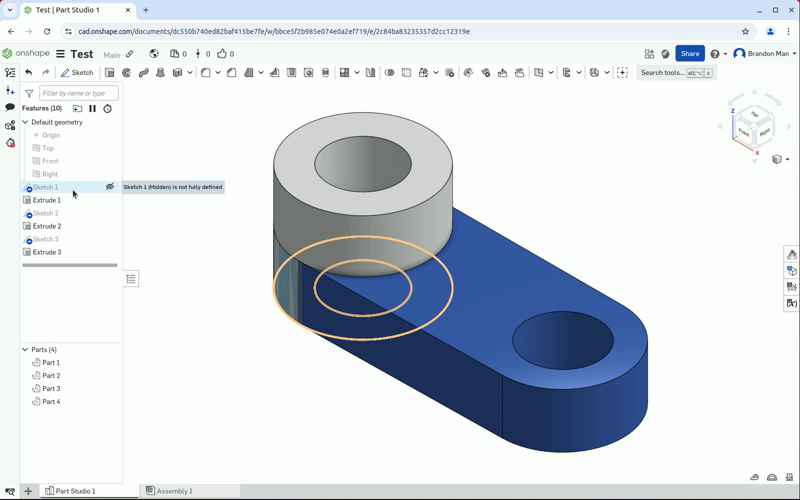
click(73, 189)